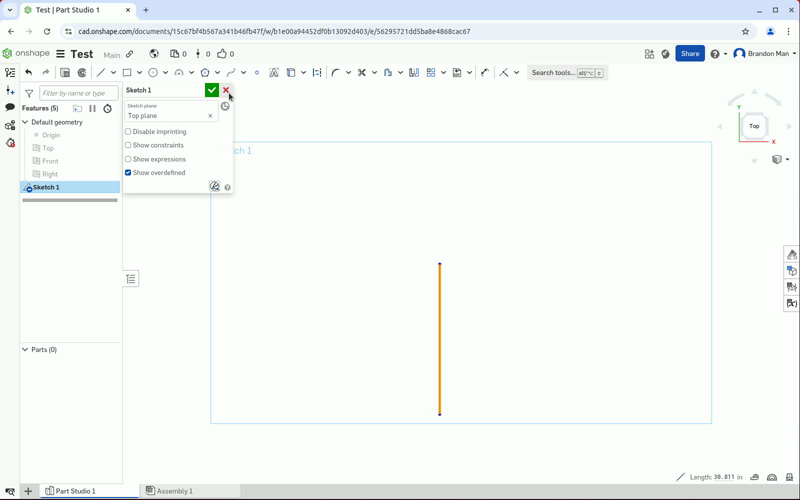
key(shift+h)
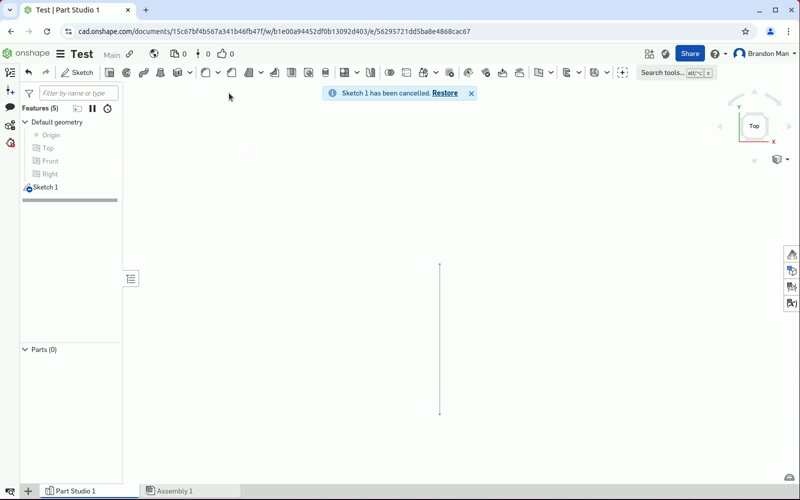
key(shift+s)
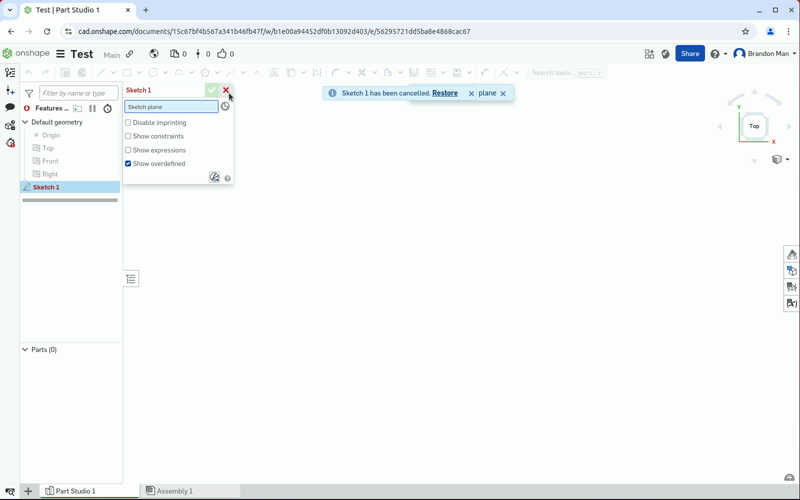
mouse_move(73, 150)
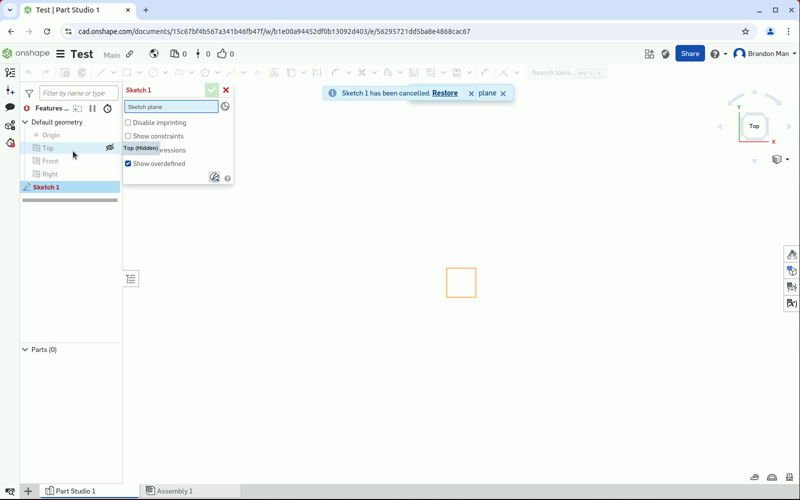
click(73, 150)
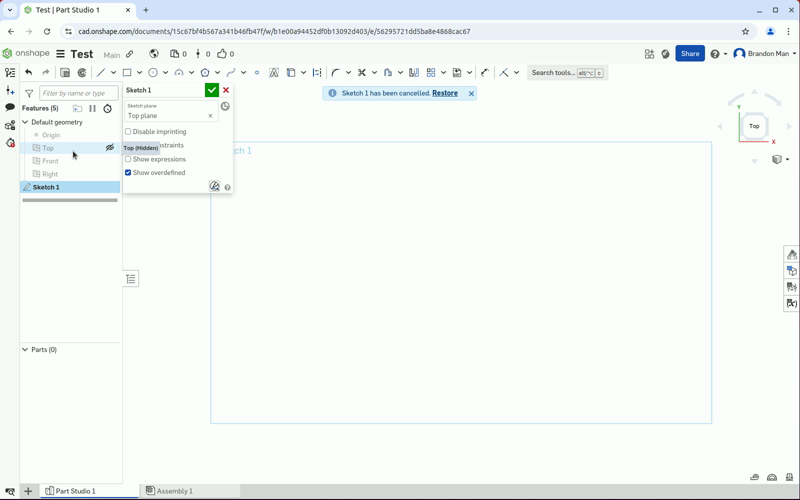
mouse_move(73, 352)
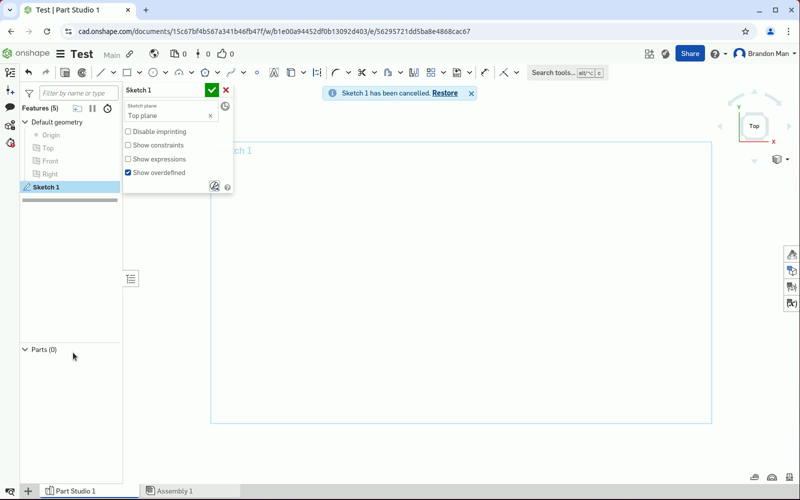
key(y)
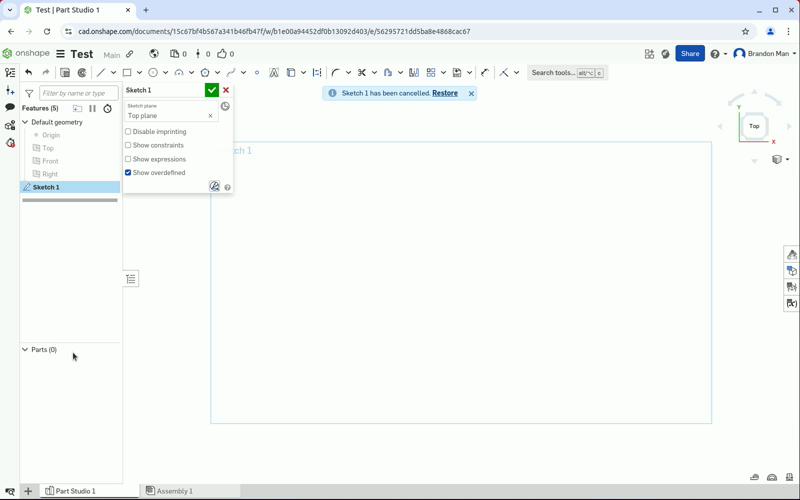
key(l)
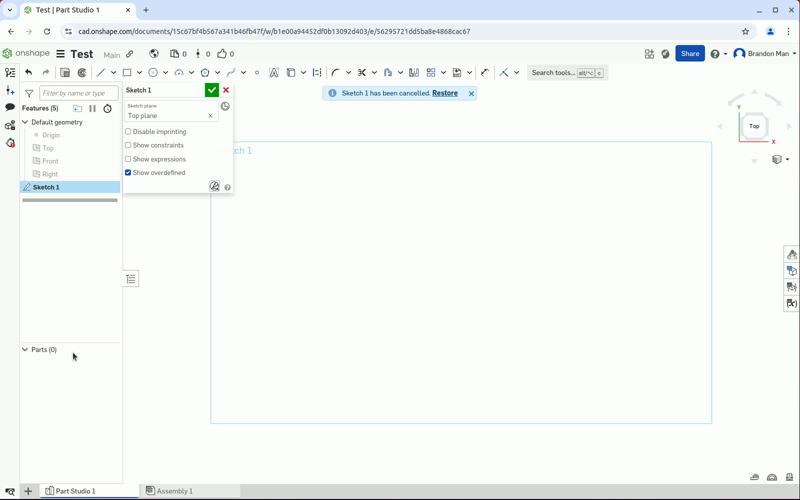
key_down(shift)
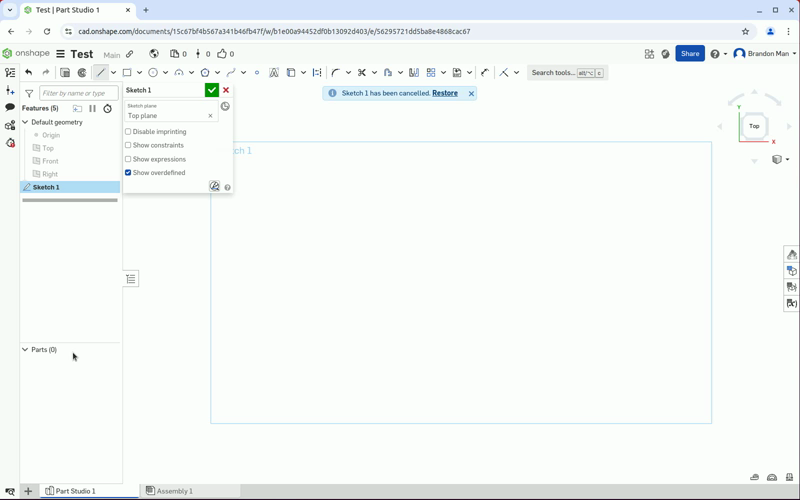
mouse_move(348, 366)
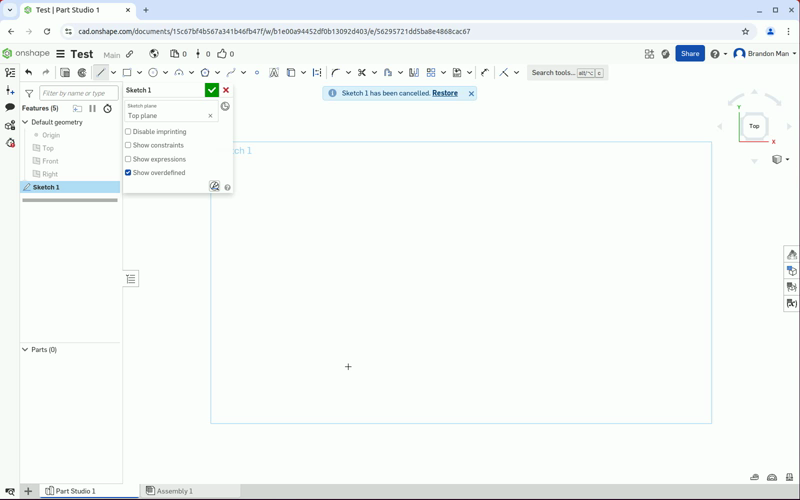
click(348, 366)
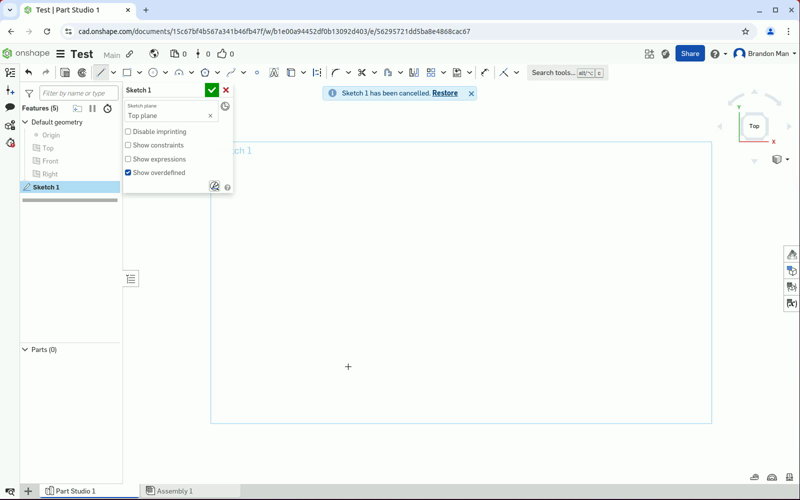
key_up(shift)
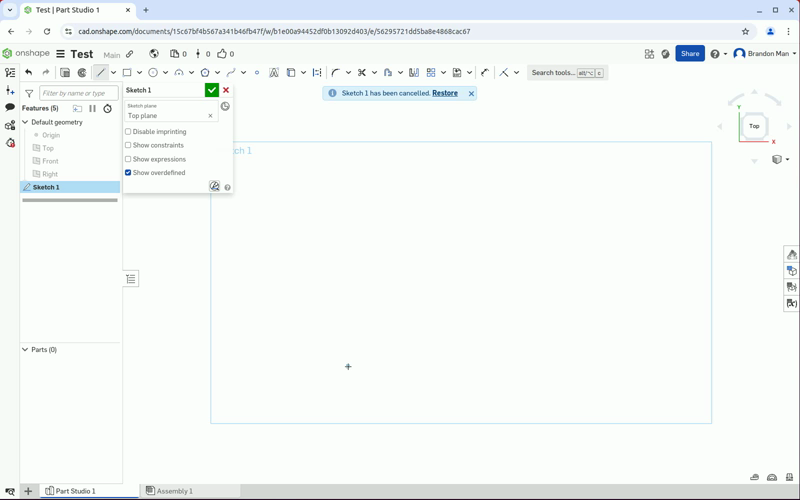
key_down(shift)
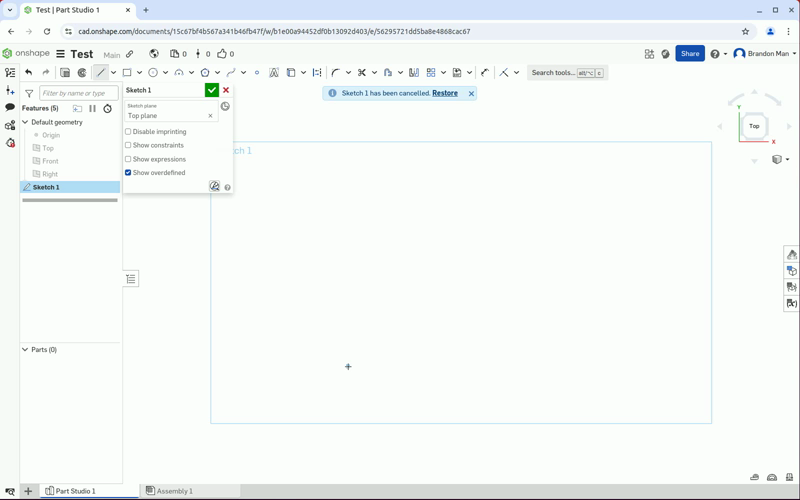
mouse_move(511, 366)
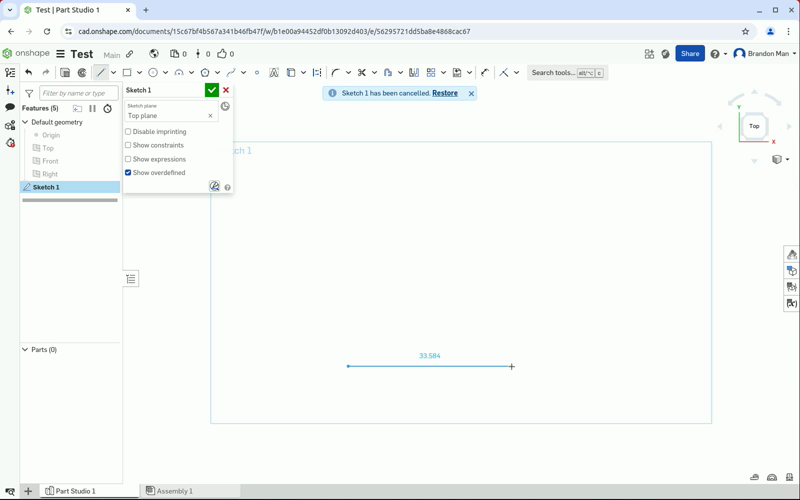
click(511, 366)
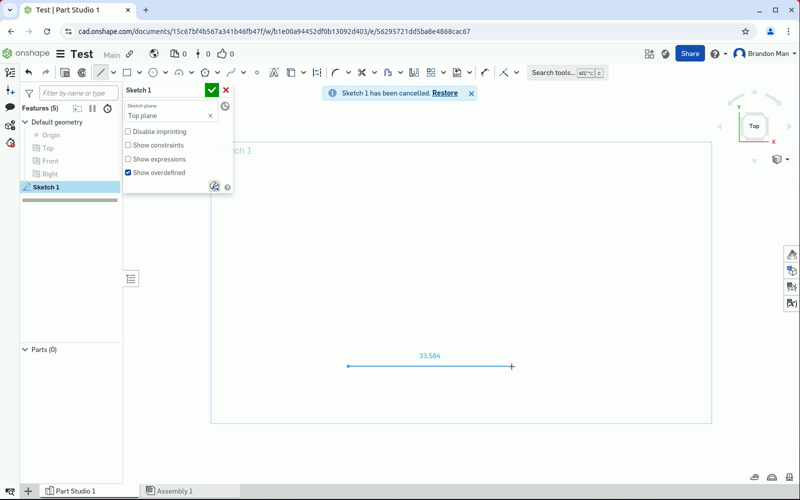
key_up(shift)
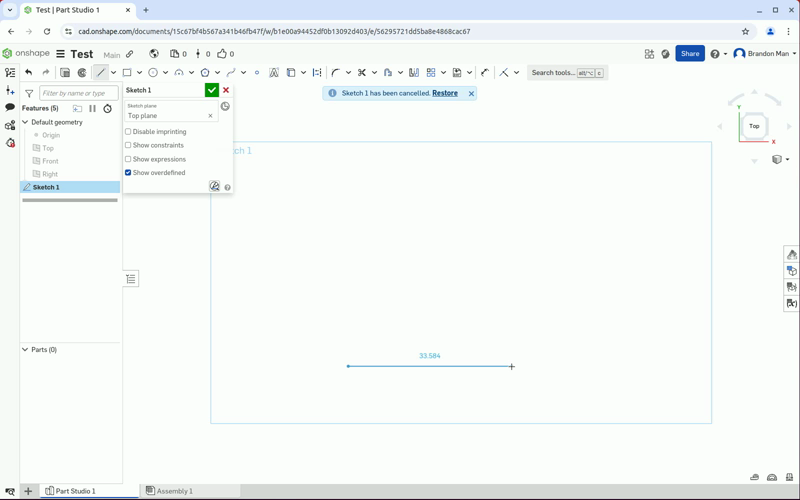
key_down(shift)
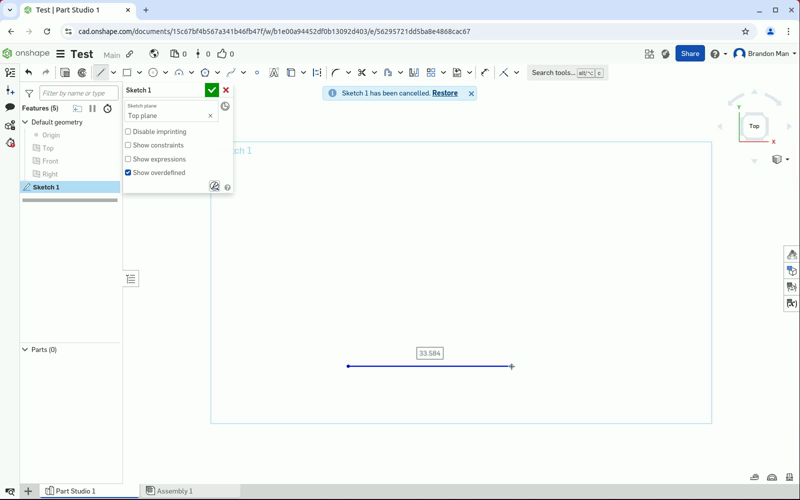
mouse_move(511, 267)
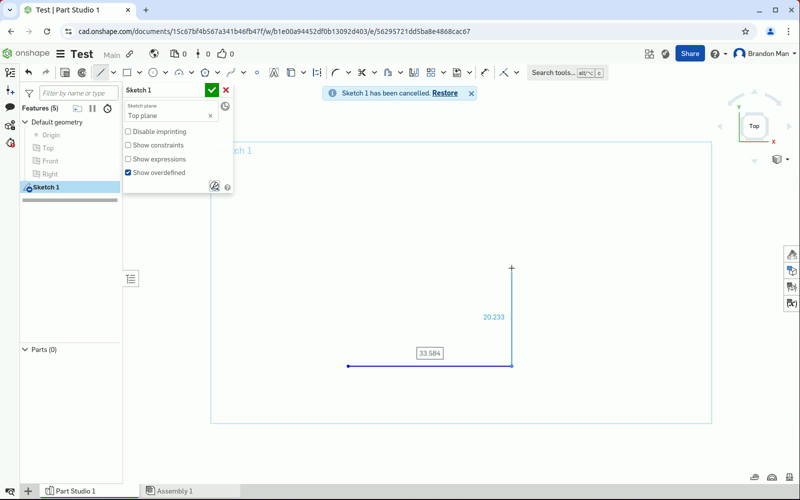
click(511, 267)
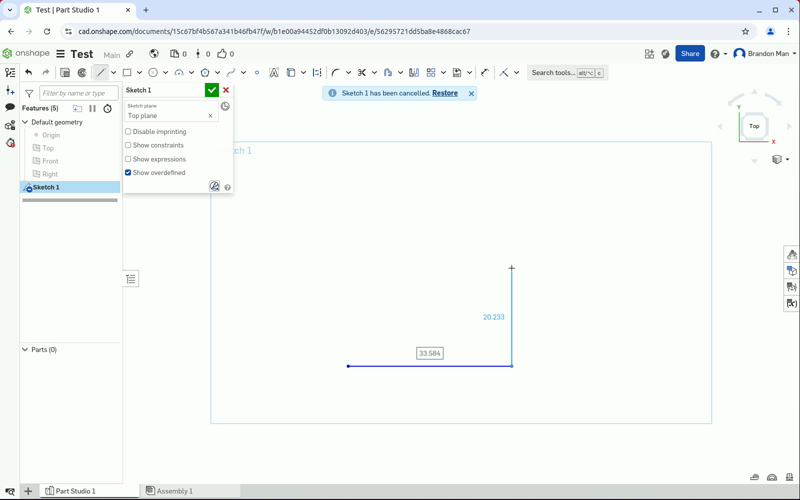
key_up(shift)
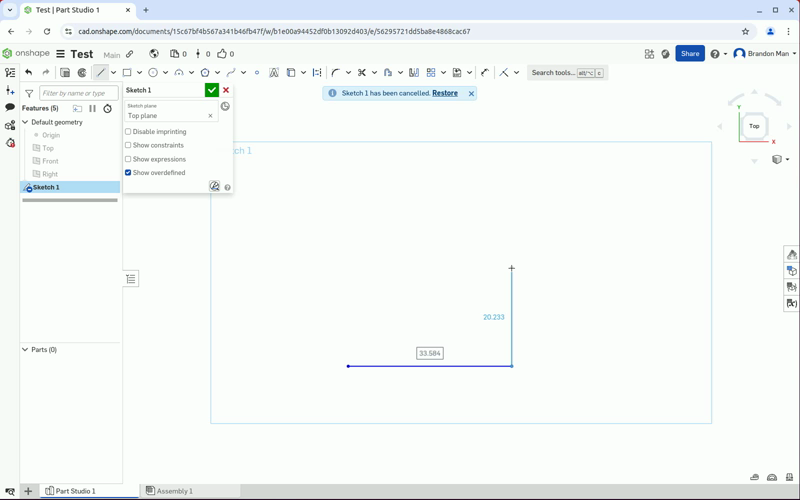
key_down(shift)
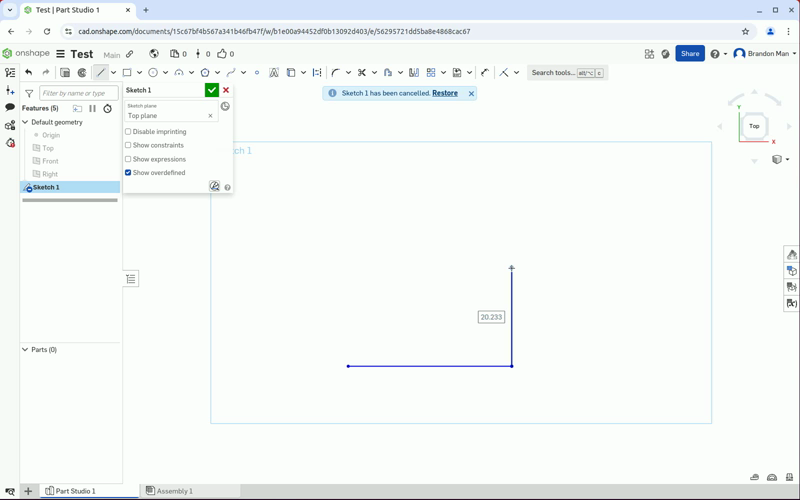
mouse_move(348, 267)
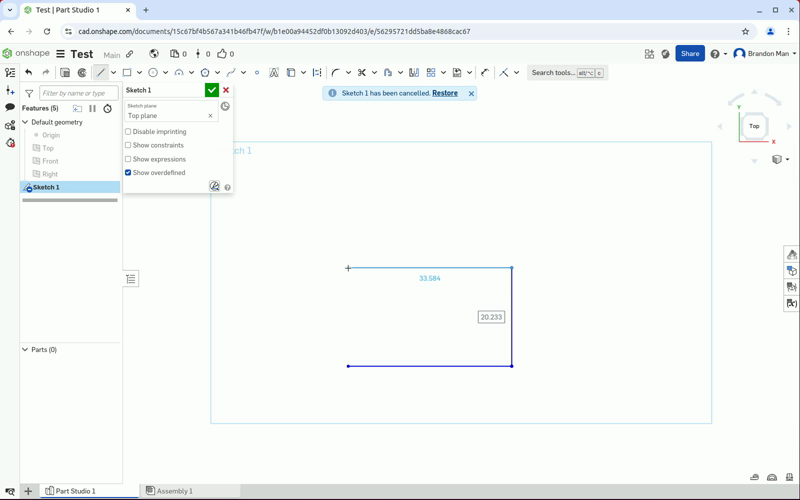
click(348, 267)
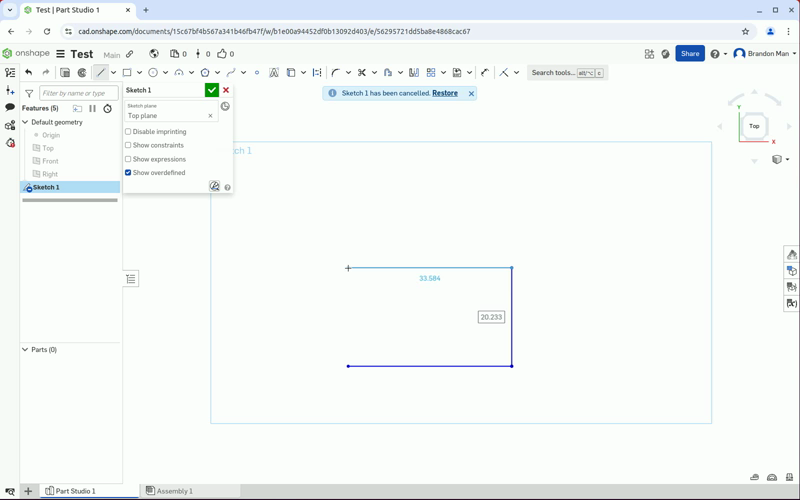
key_up(shift)
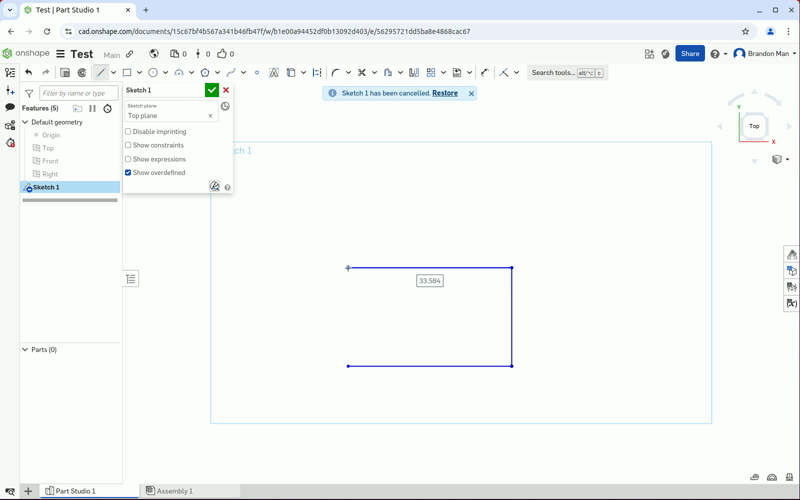
key_down(shift)
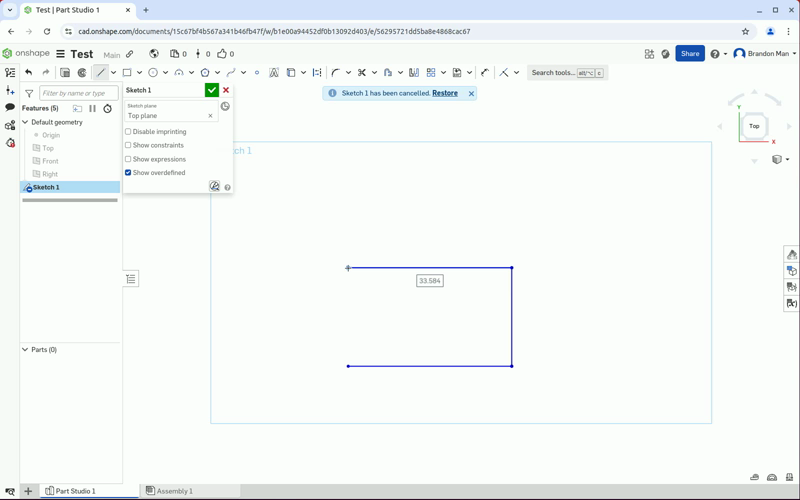
mouse_move(348, 366)
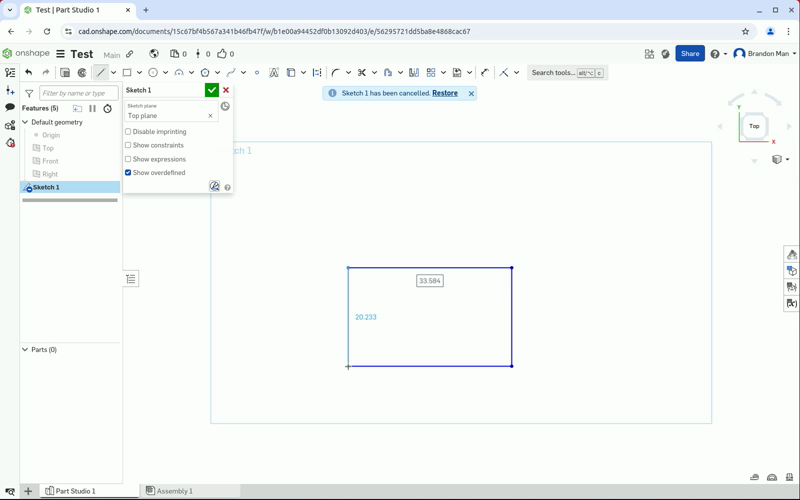
key_up(shift)
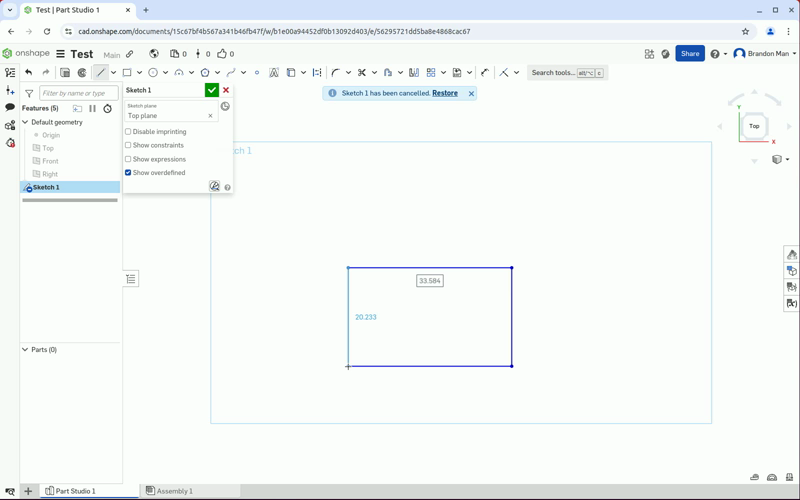
click(348, 366)
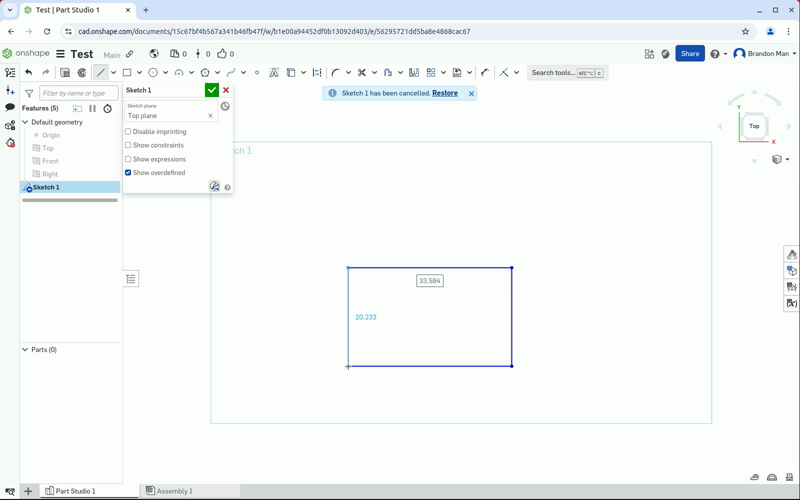
key(esc)
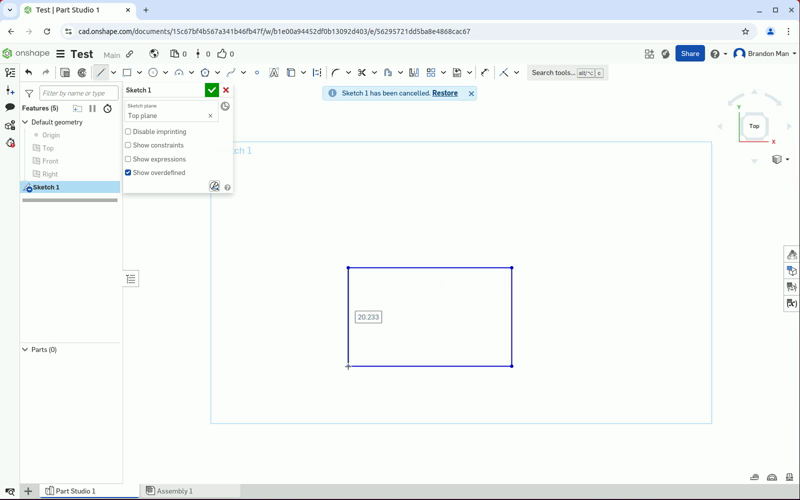
mouse_move(419, 291)
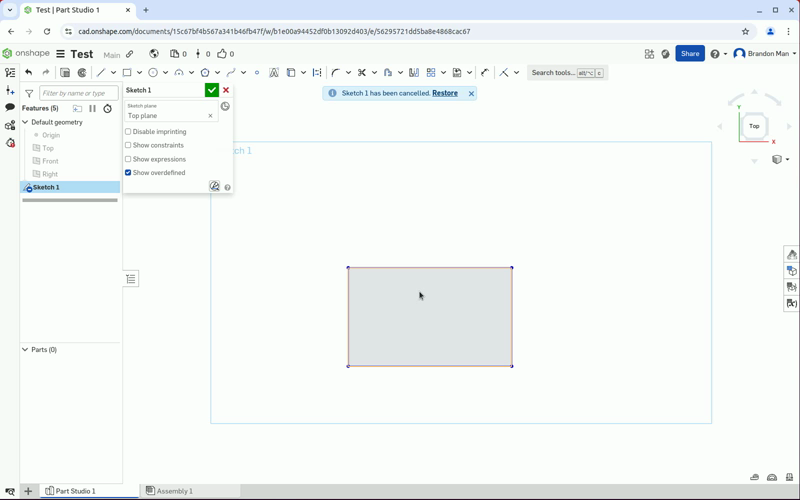
click(419, 291)
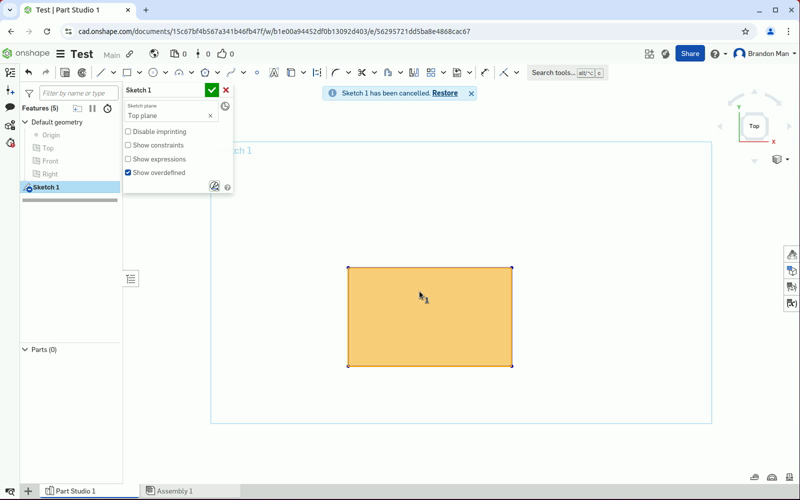
mouse_move(73, 352)
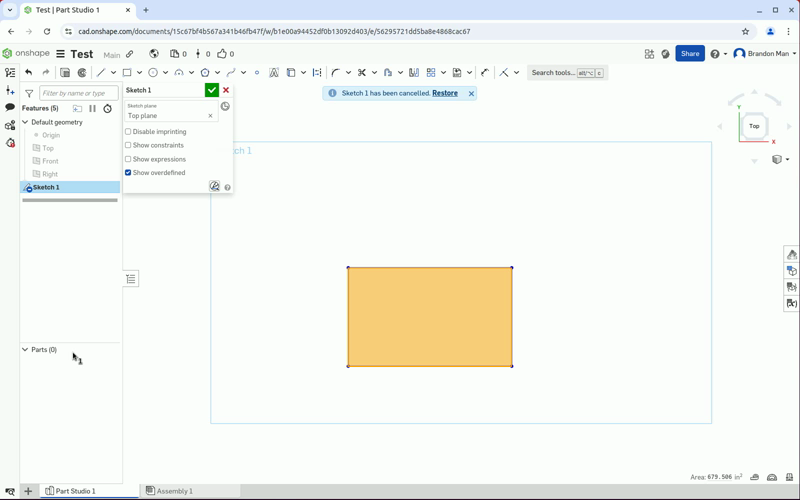
key(shift+y)
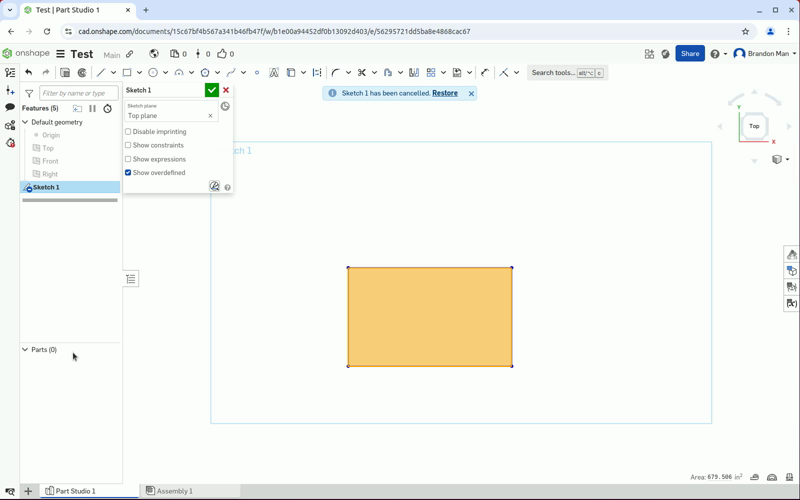
key(shift+e)
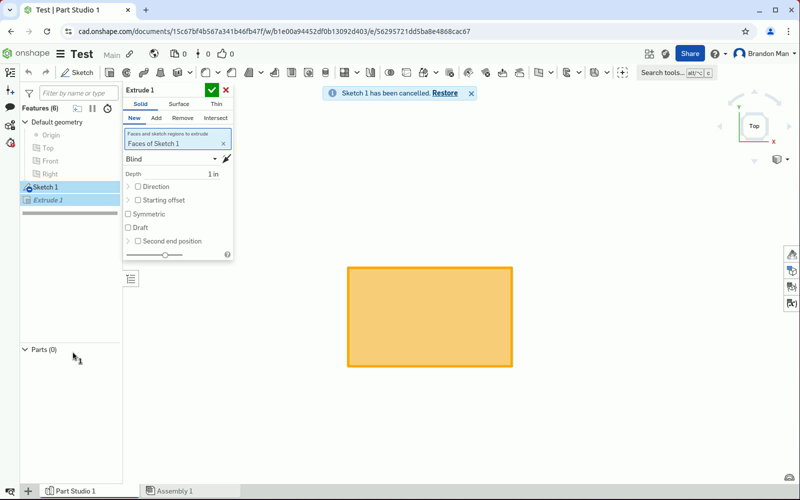
mouse_move(143, 106)
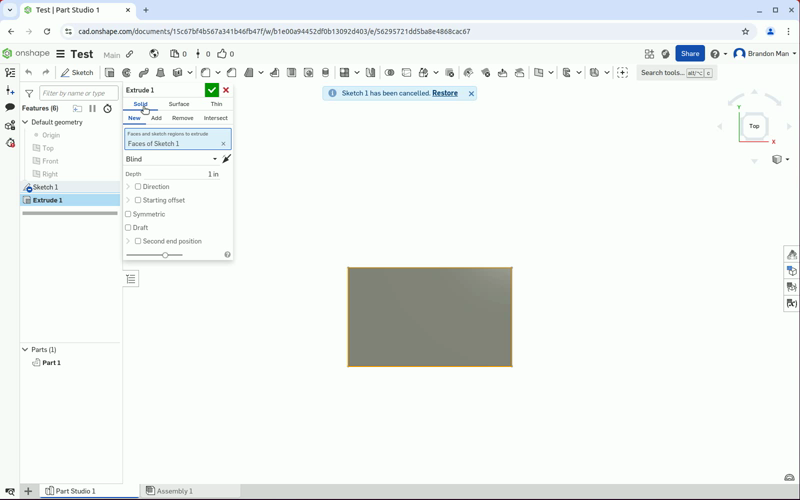
click(143, 106)
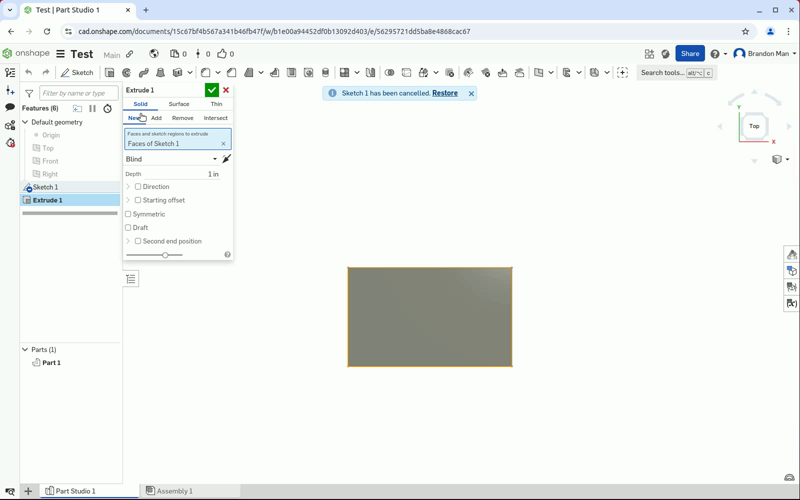
mouse_move(137, 120)
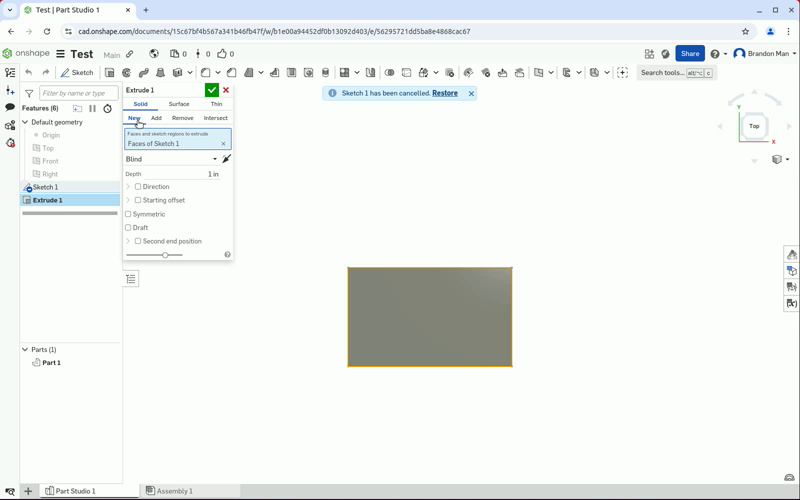
click(137, 120)
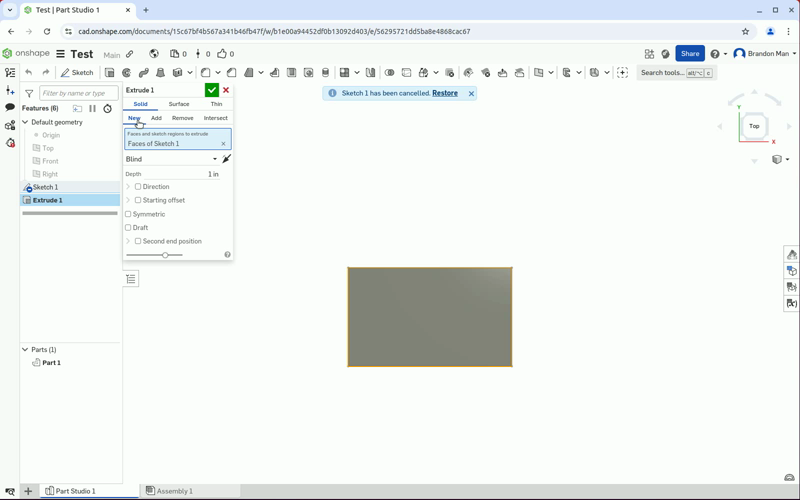
key(tab, 4)
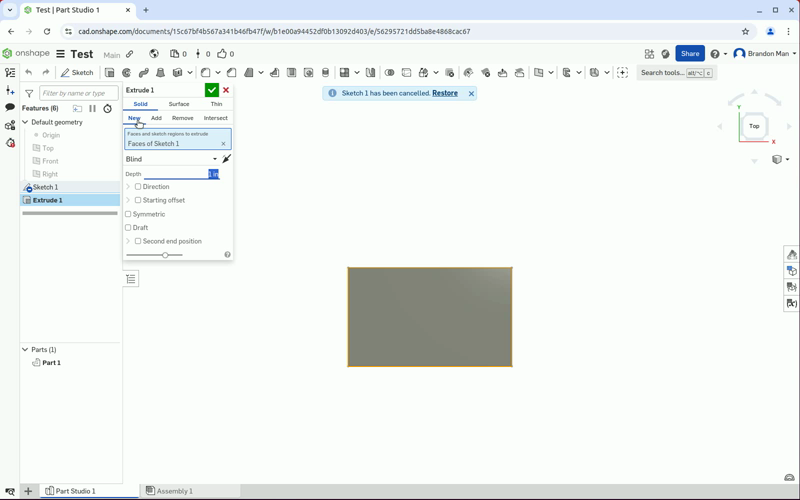
text(6.74)
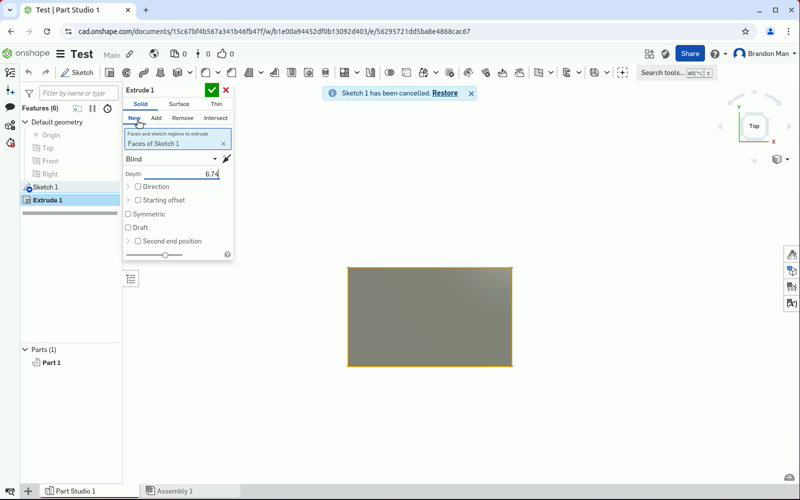
key(enter)
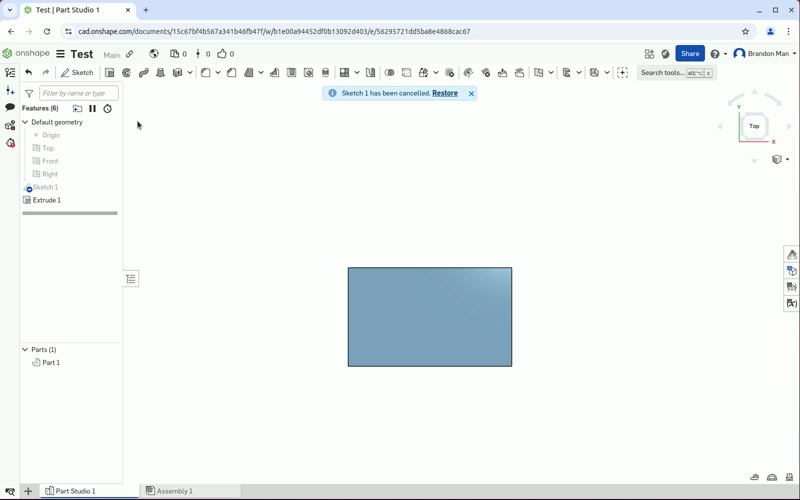
key(shift+h)
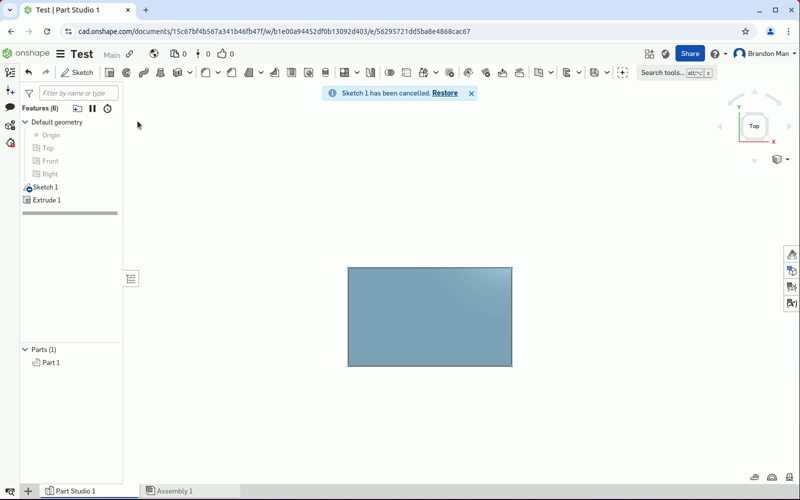
key(shift+h)
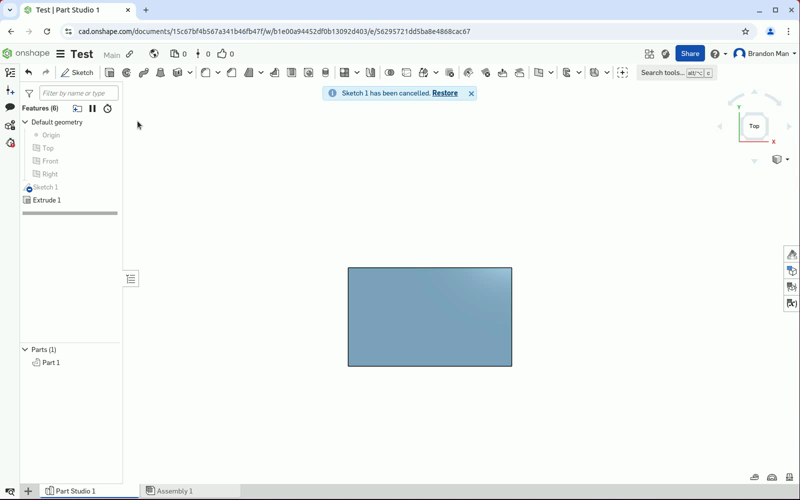
mouse_move(73, 189)
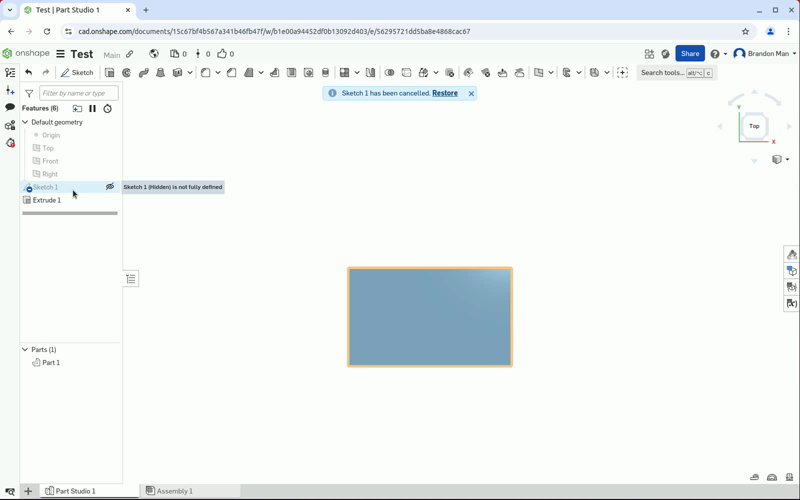
click(73, 189)
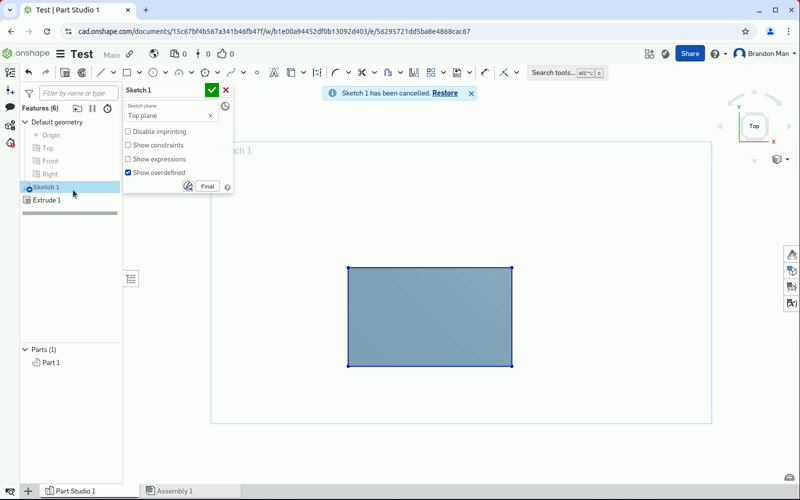
mouse_move(229, 92)
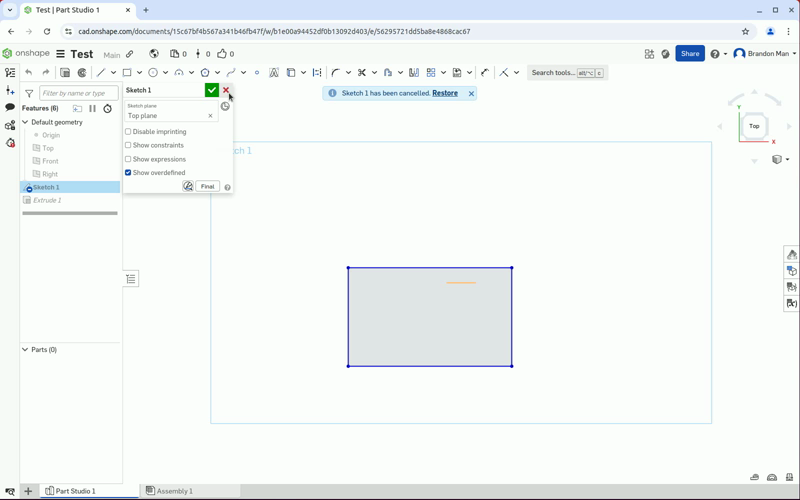
click(229, 92)
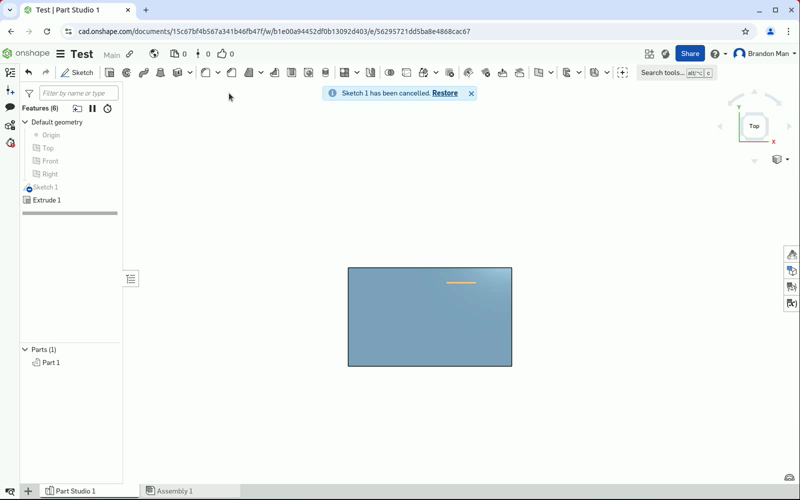
mouse_move(541, 75)
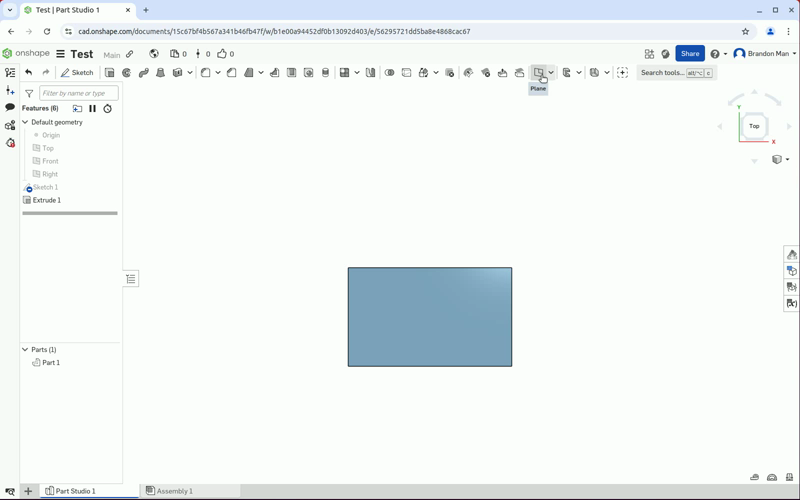
click(541, 75)
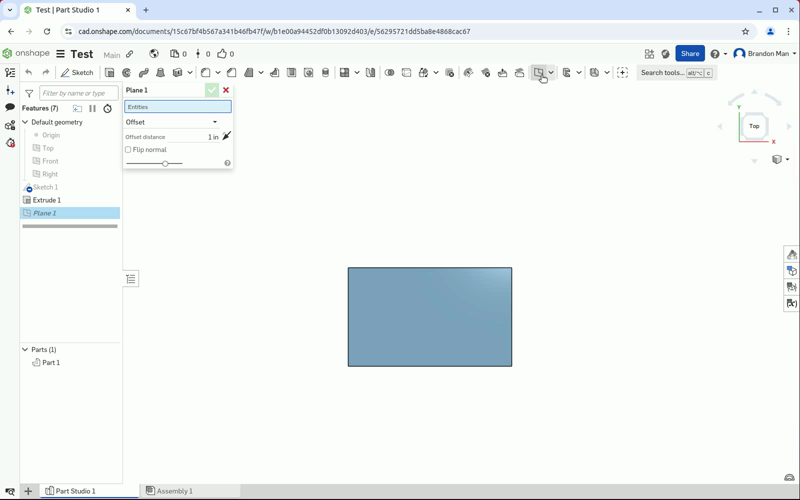
mouse_move(73, 150)
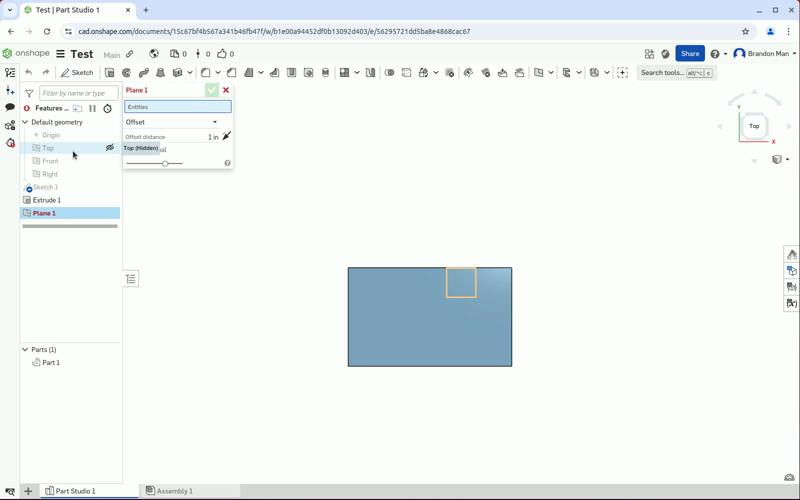
click(73, 150)
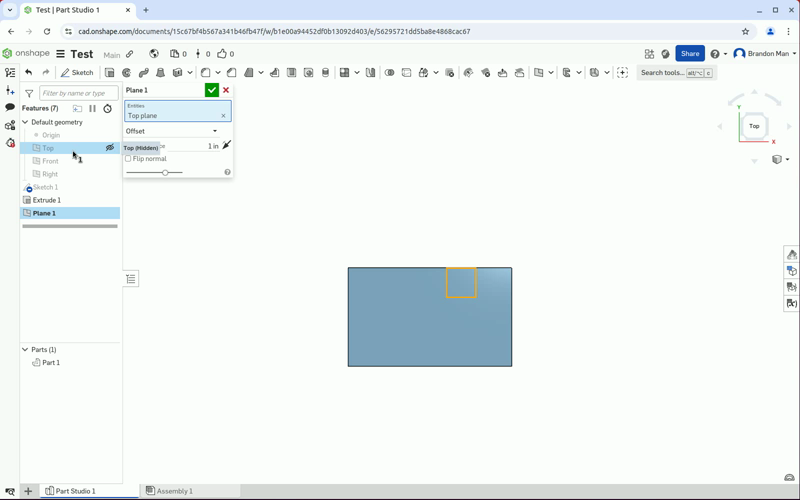
key(tab, 2)
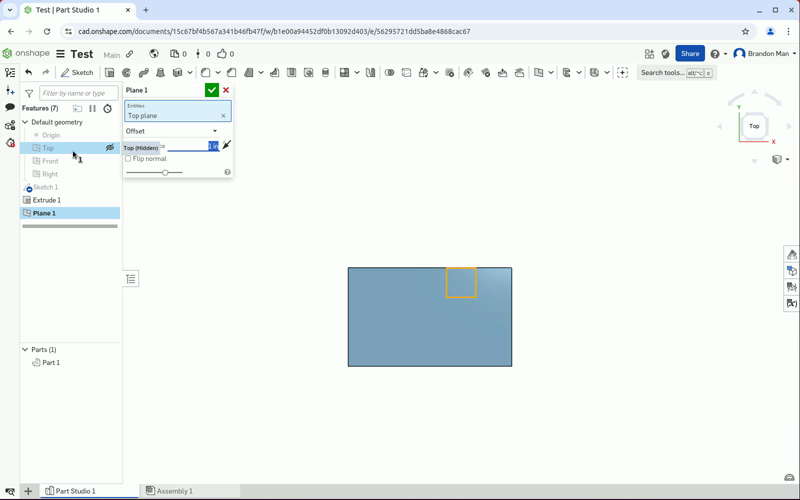
text(6.748)
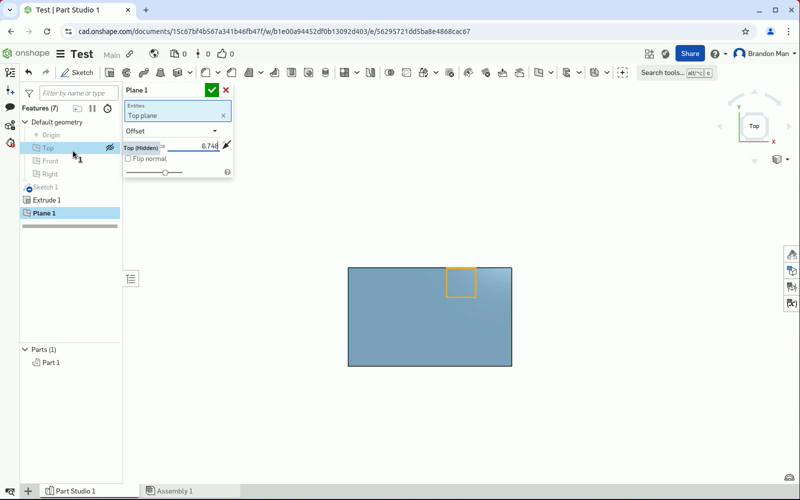
key(enter, 2)
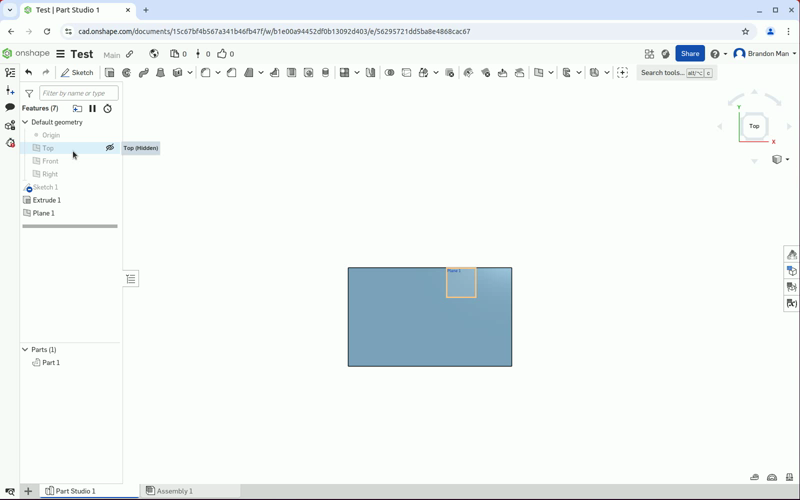
key(shift+s)
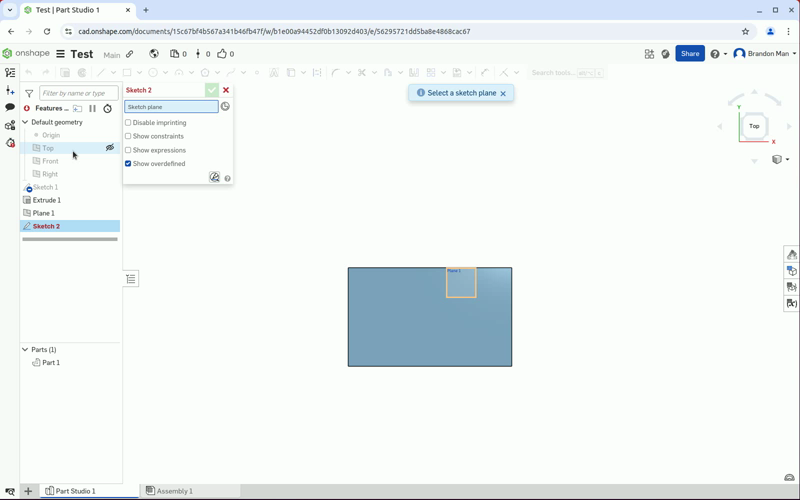
mouse_move(73, 215)
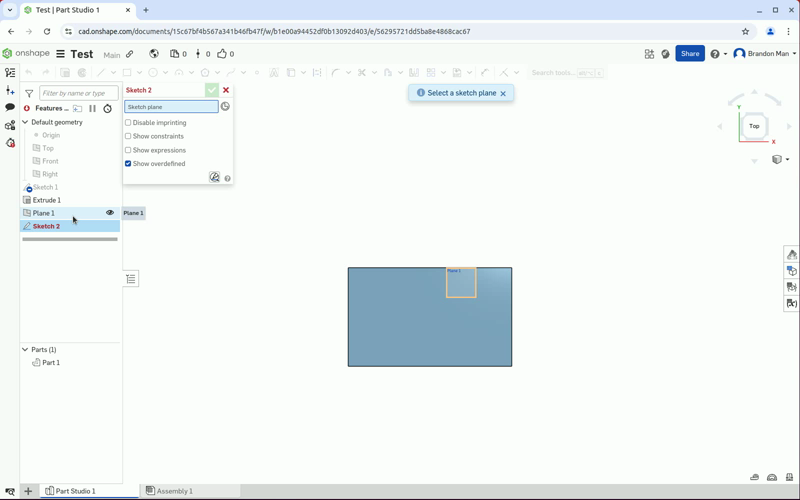
click(73, 215)
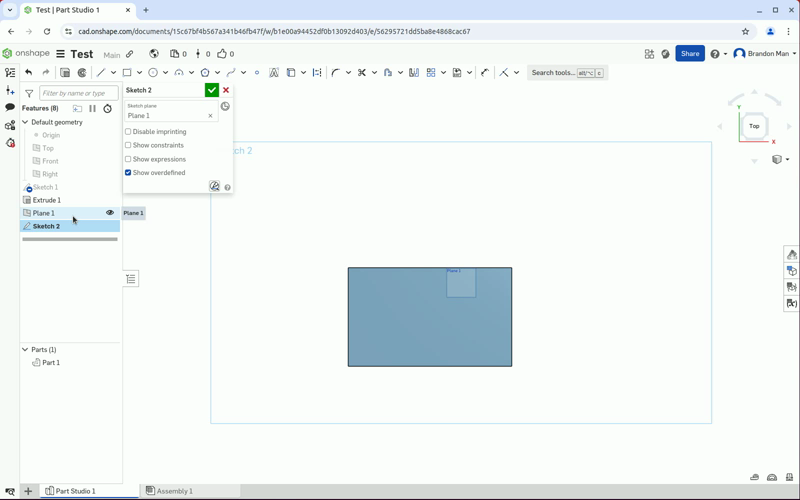
mouse_move(73, 352)
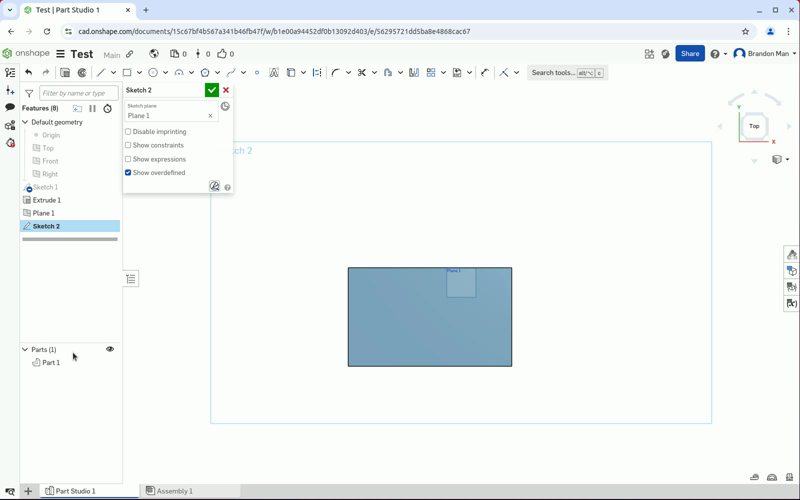
key(y)
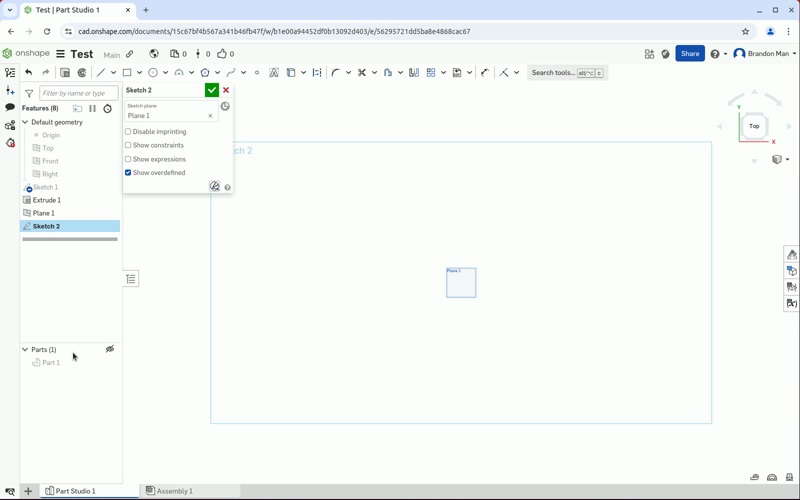
key(c)
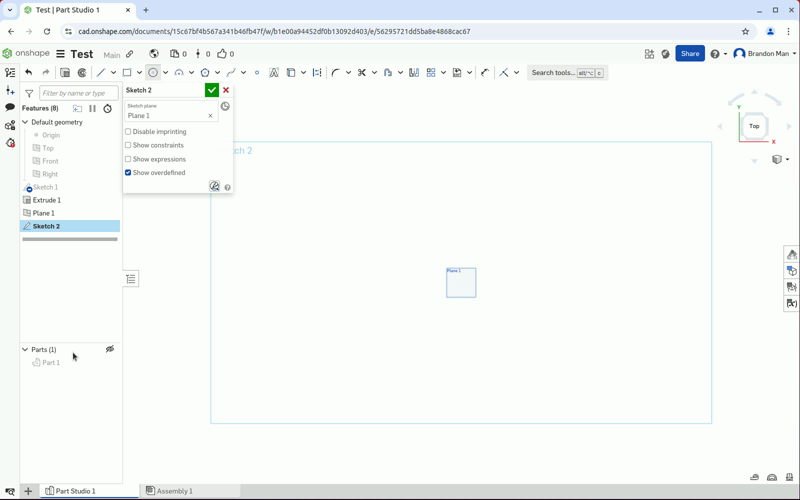
key_down(shift)
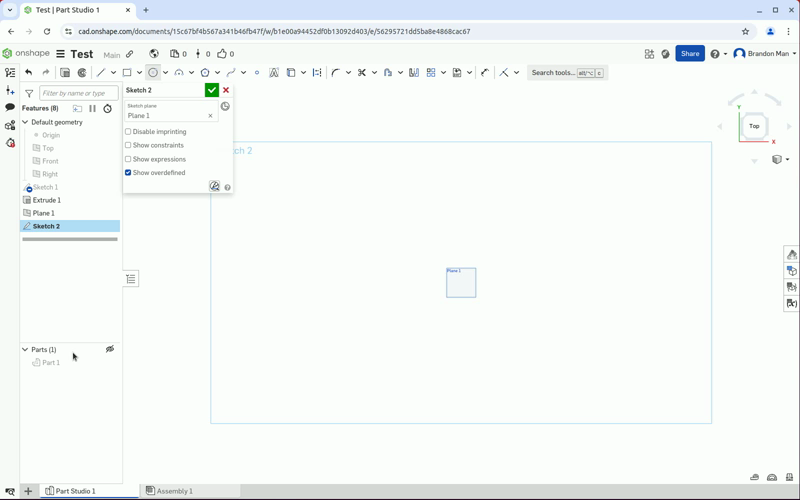
mouse_move(388, 333)
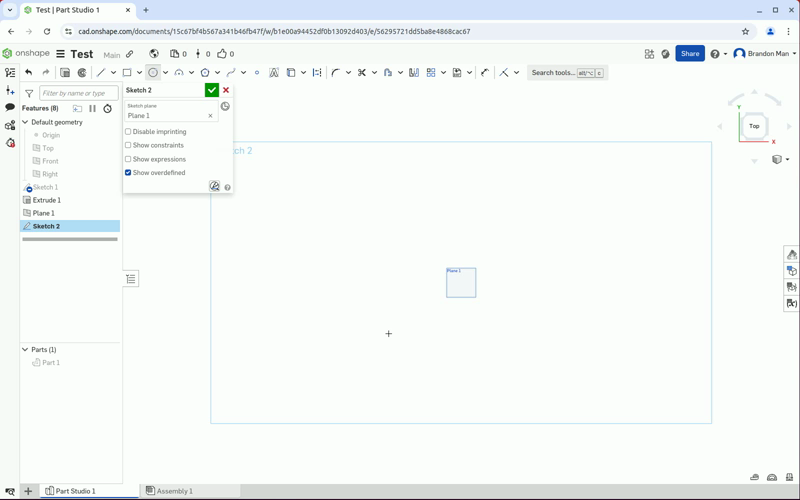
click(388, 333)
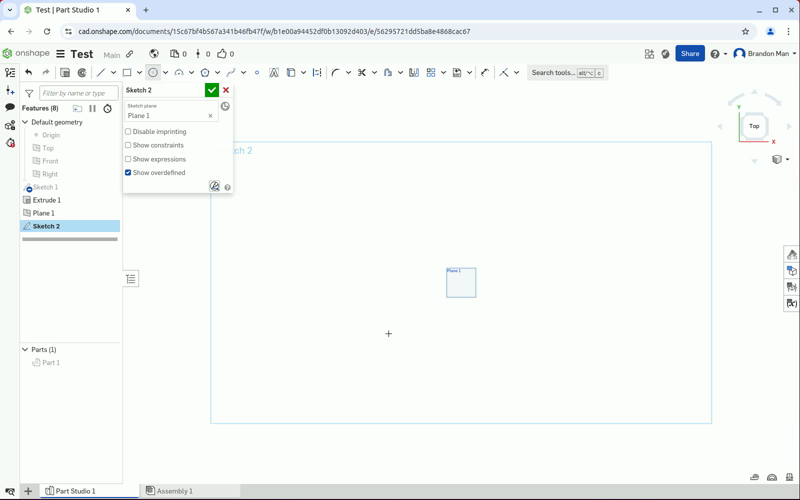
key_up(shift)
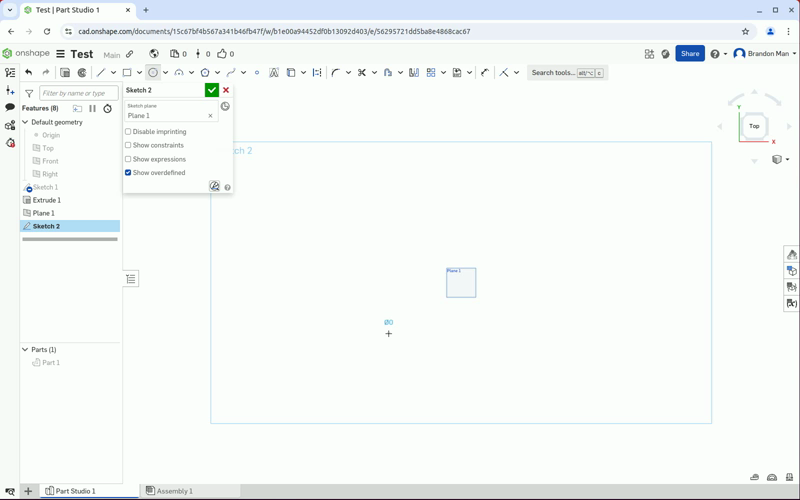
mouse_move(405, 333)
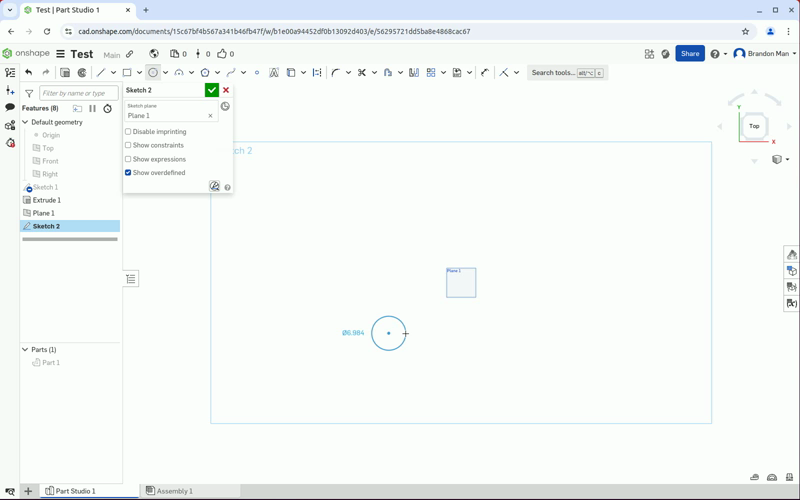
click(405, 333)
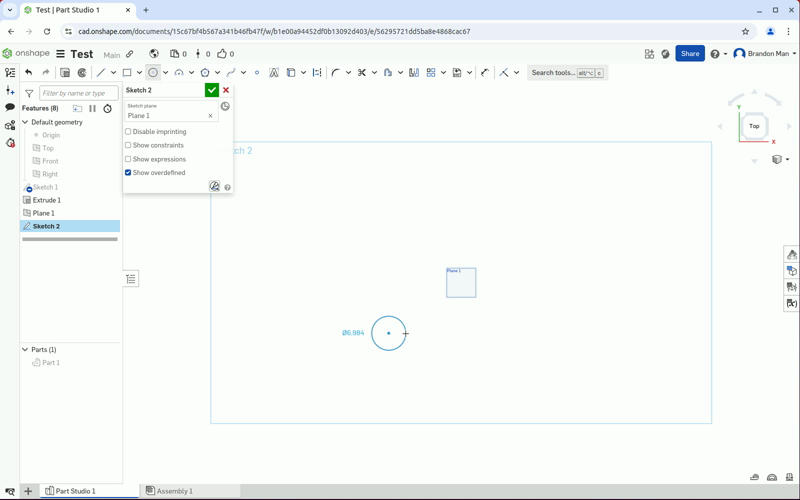
key(esc)
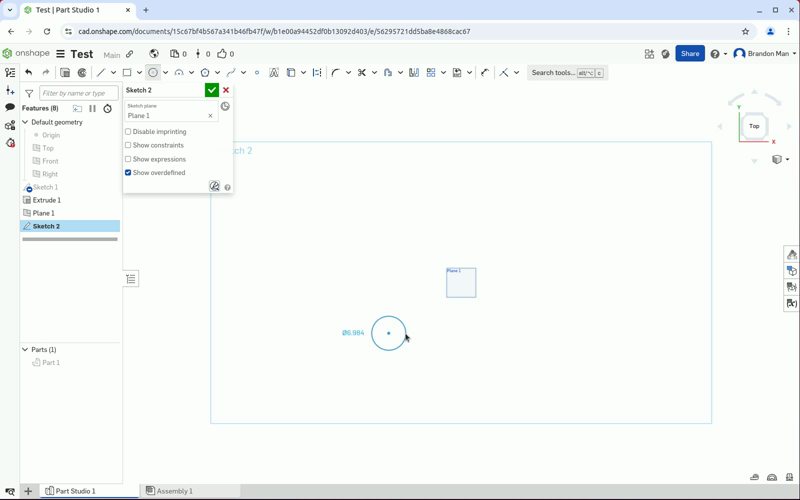
mouse_move(391, 321)
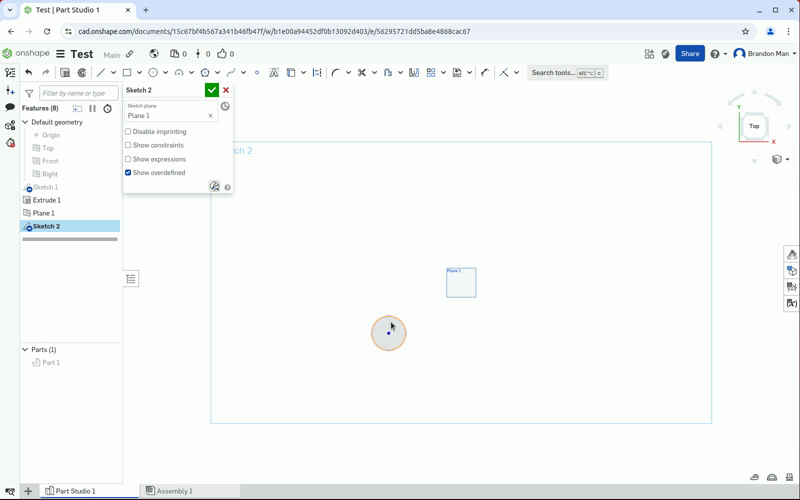
scroll(6)
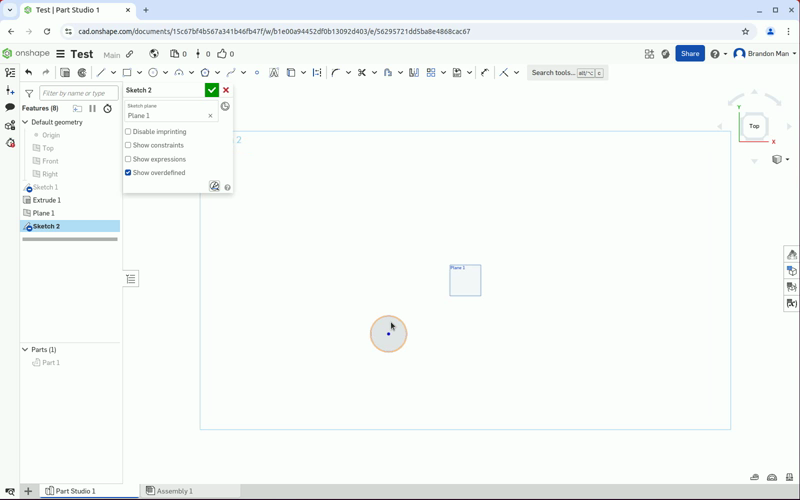
scroll(6)
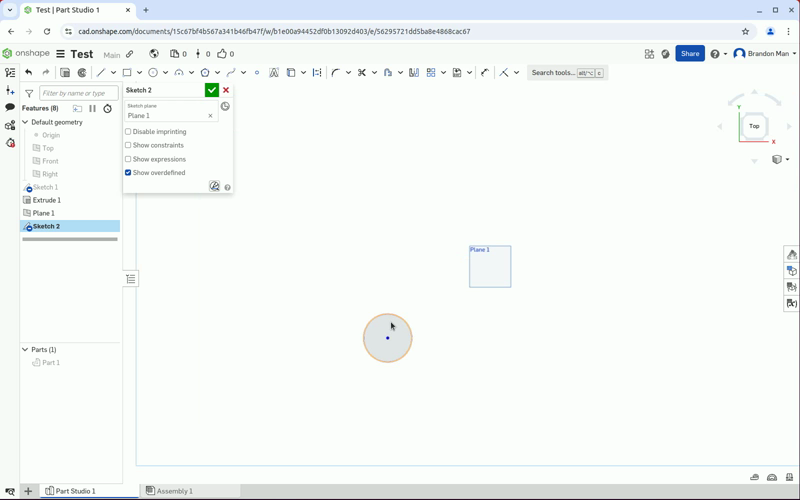
scroll(6)
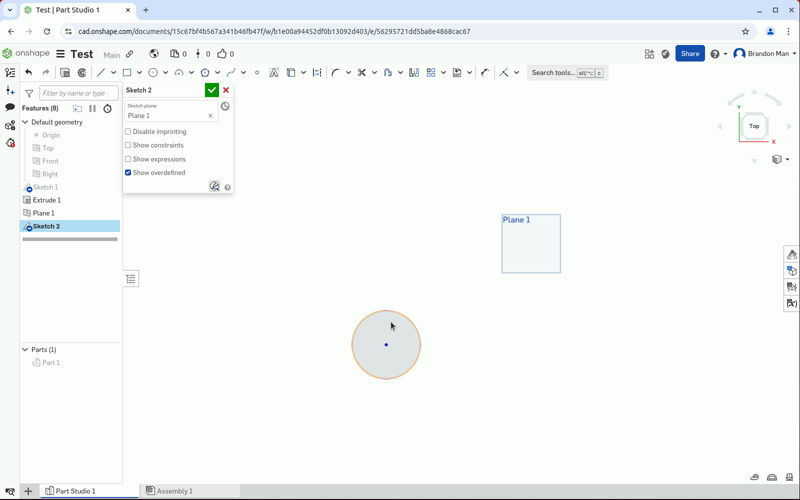
scroll(6)
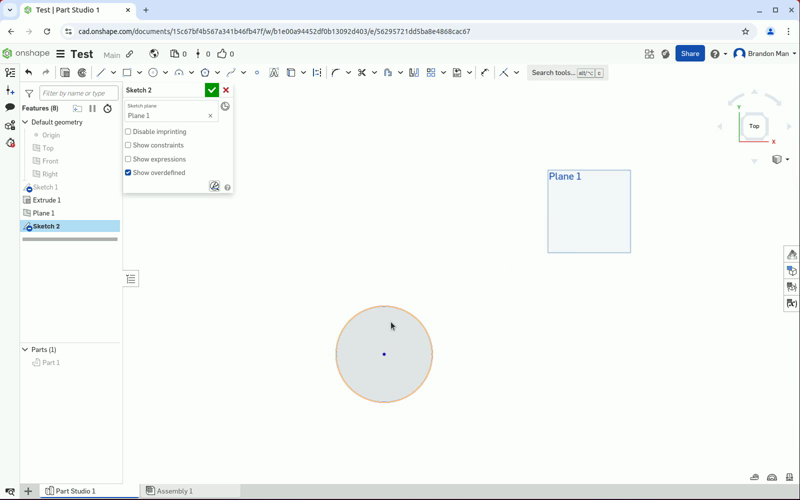
scroll(6)
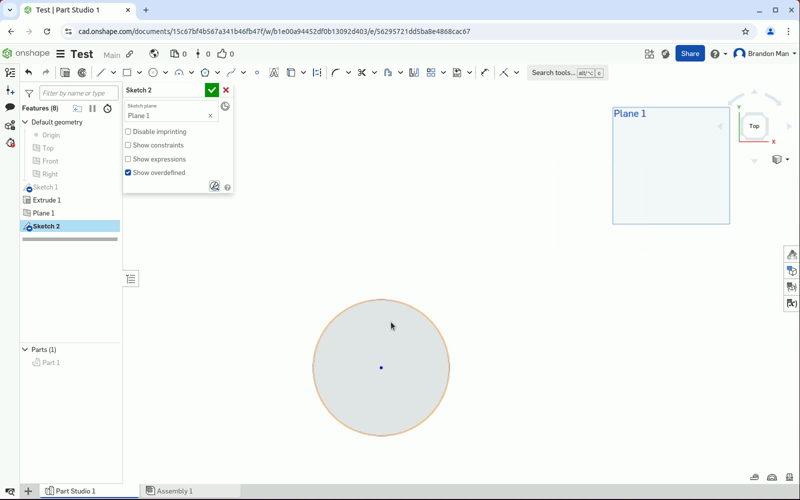
scroll(6)
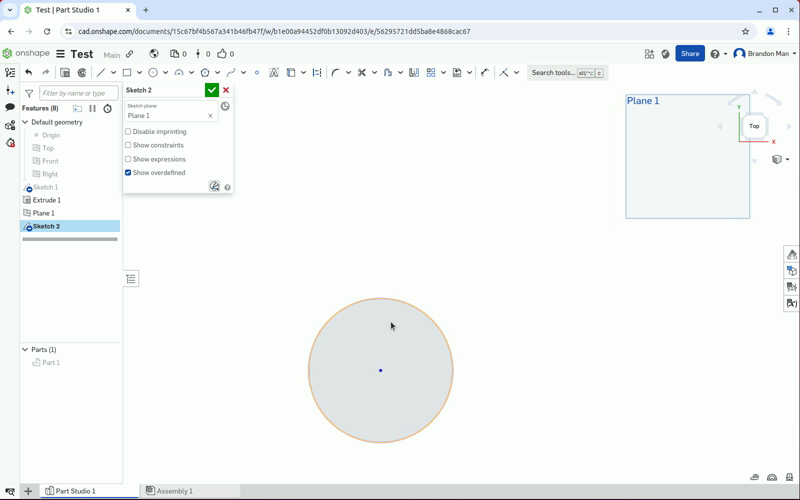
scroll(6)
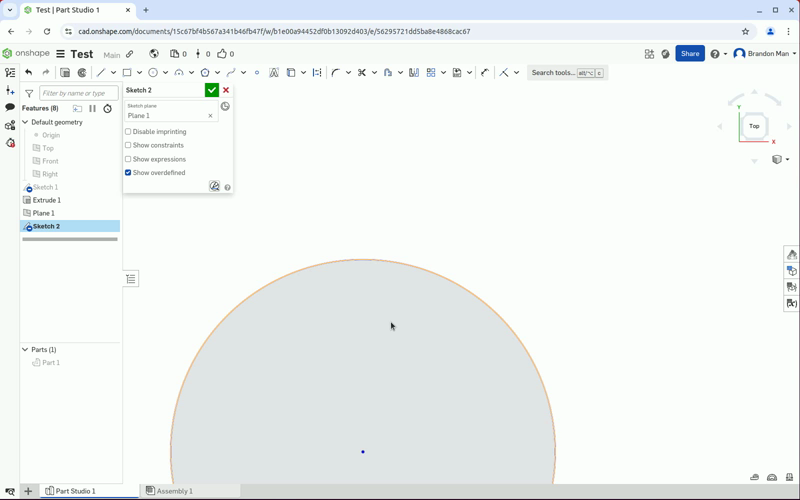
click(391, 321)
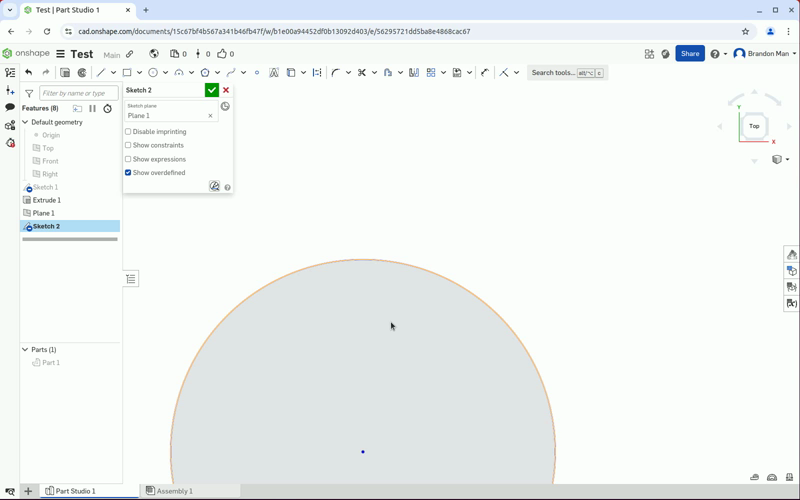
scroll(-6)
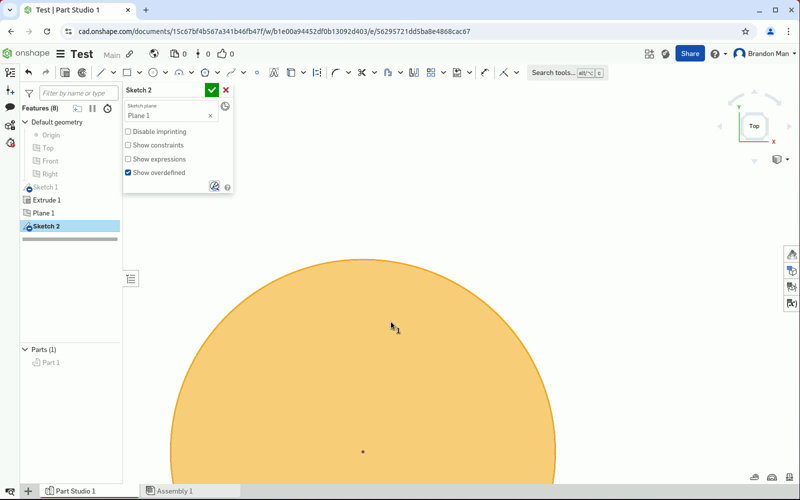
scroll(-6)
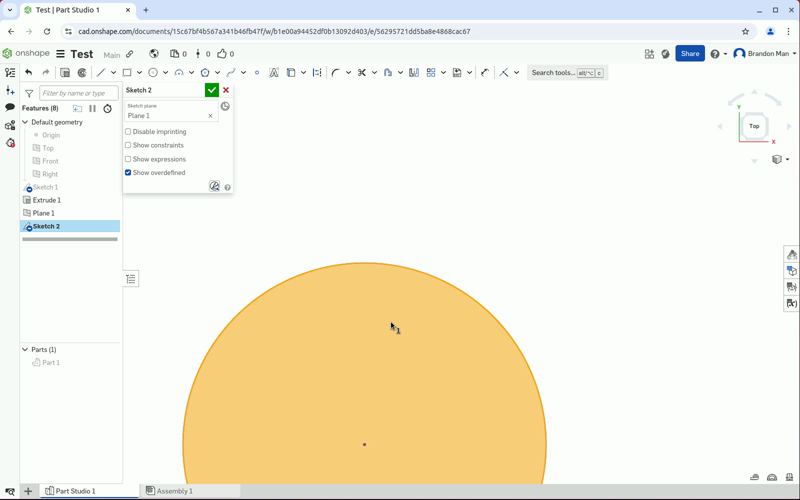
scroll(-6)
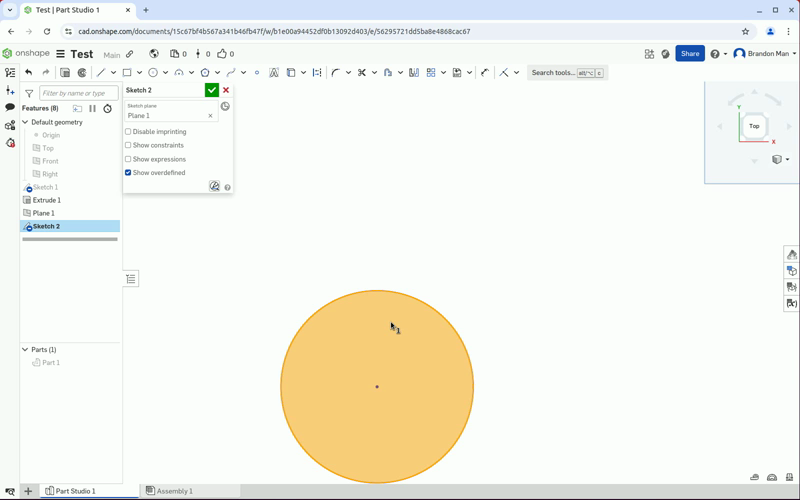
scroll(-6)
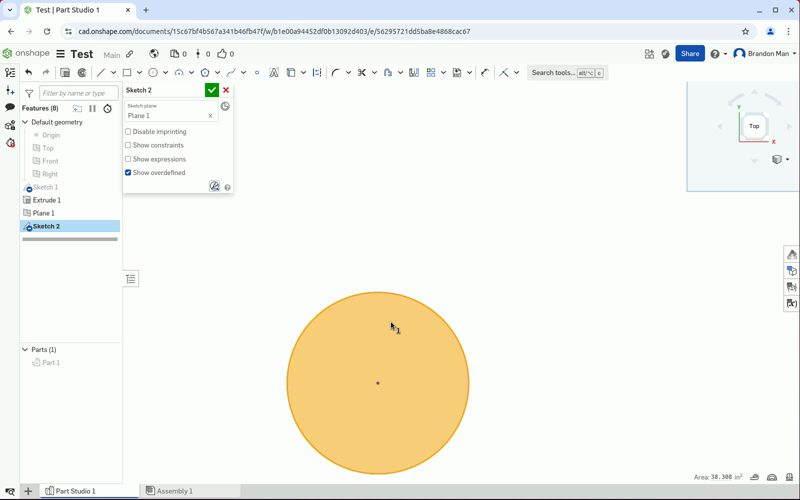
scroll(-6)
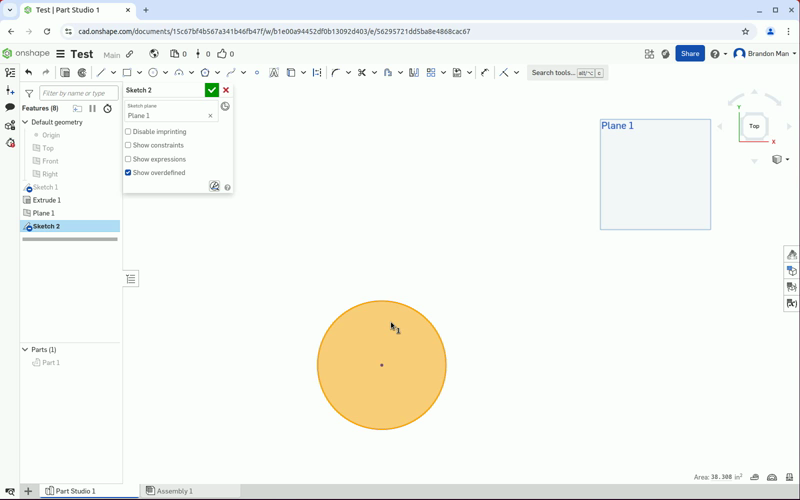
scroll(-6)
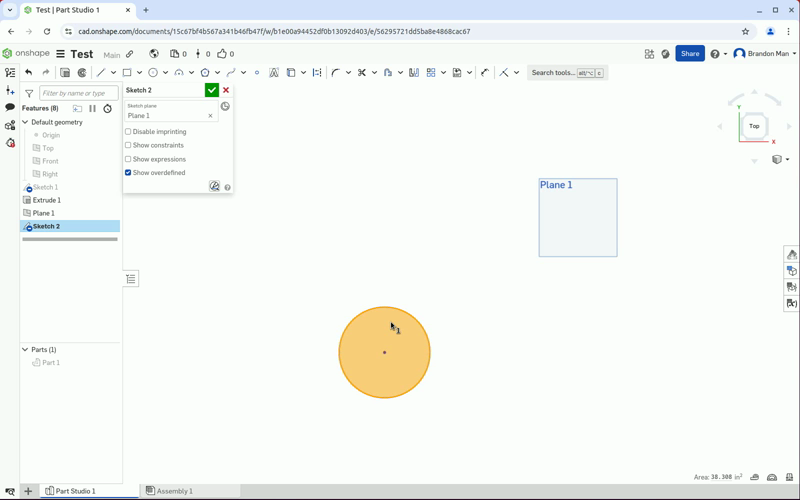
scroll(-6)
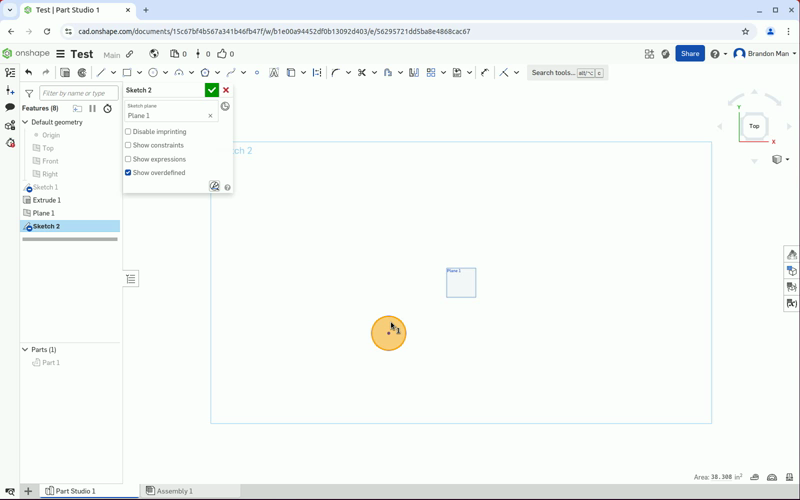
mouse_move(73, 352)
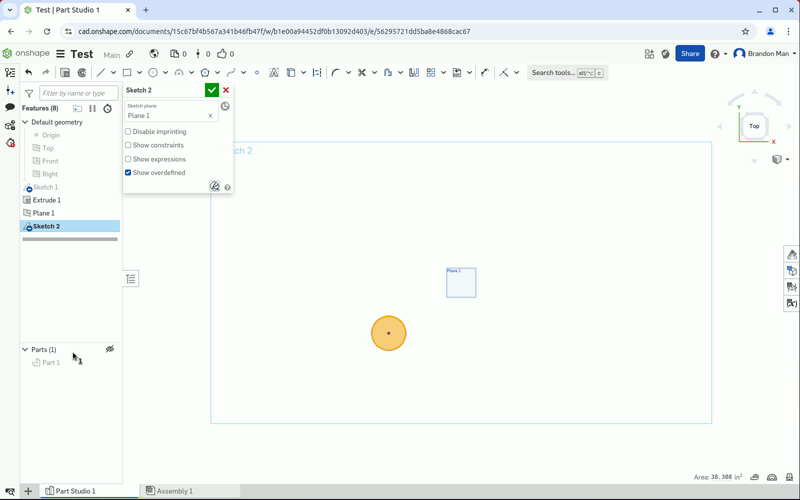
key(shift+y)
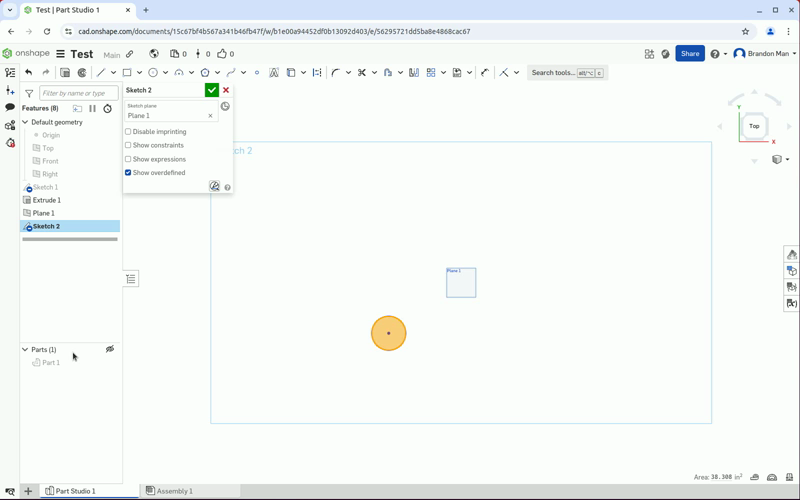
key(shift+e)
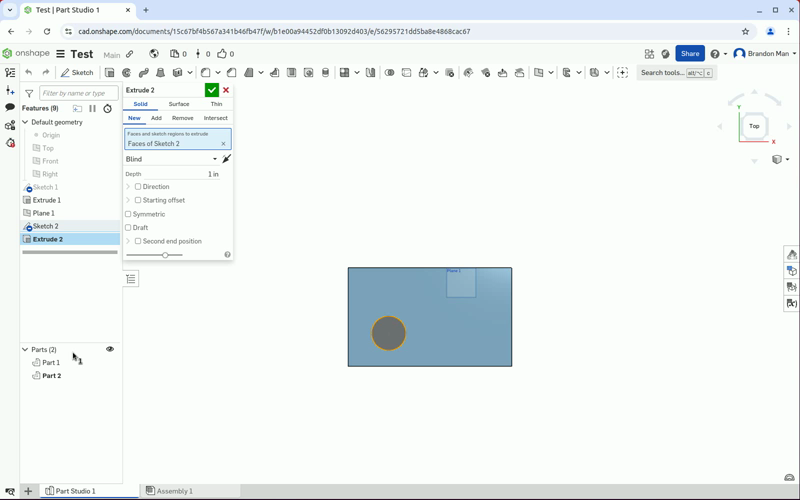
mouse_move(143, 106)
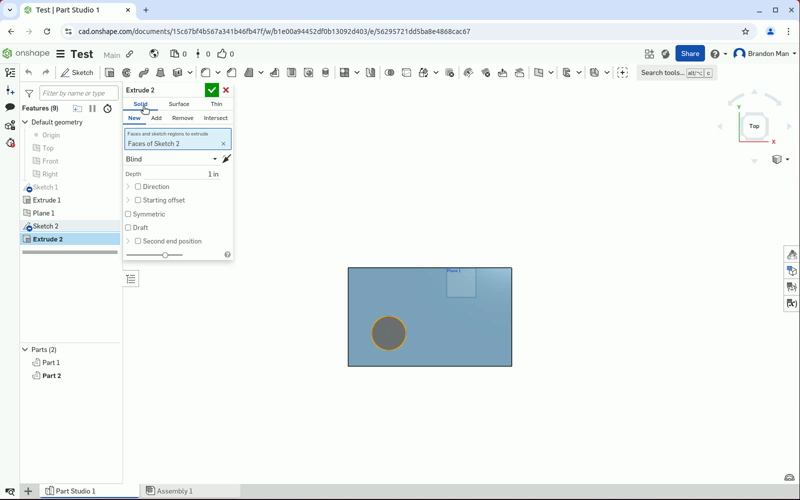
click(143, 106)
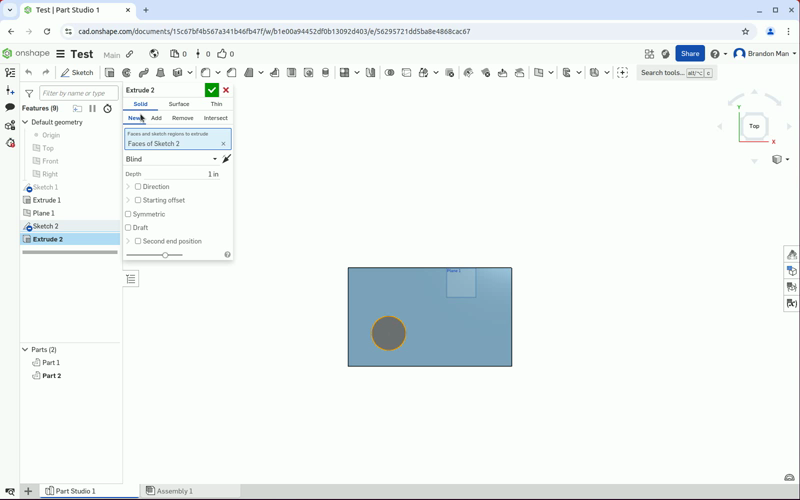
mouse_move(137, 120)
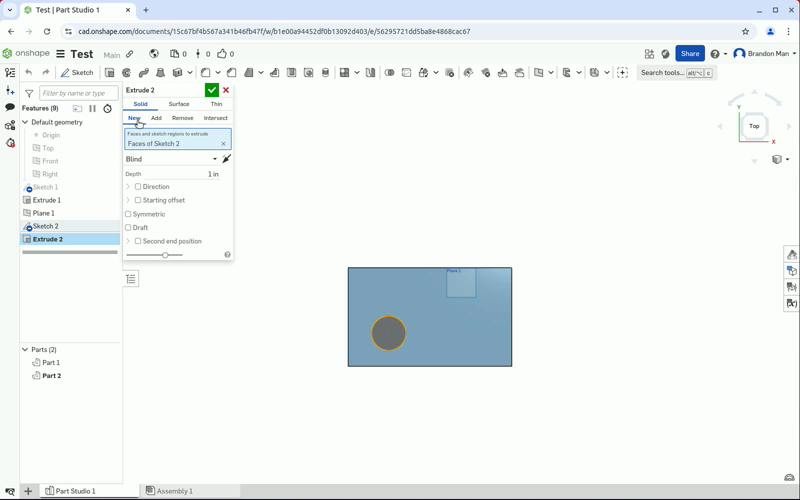
click(137, 120)
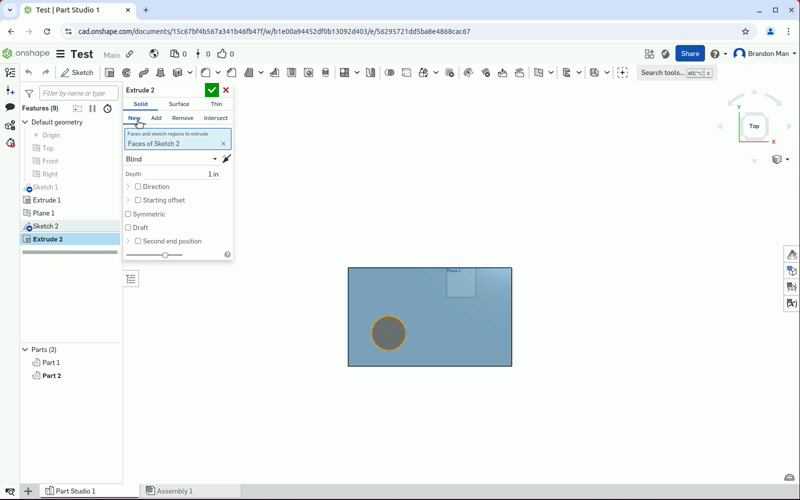
key(tab, 4)
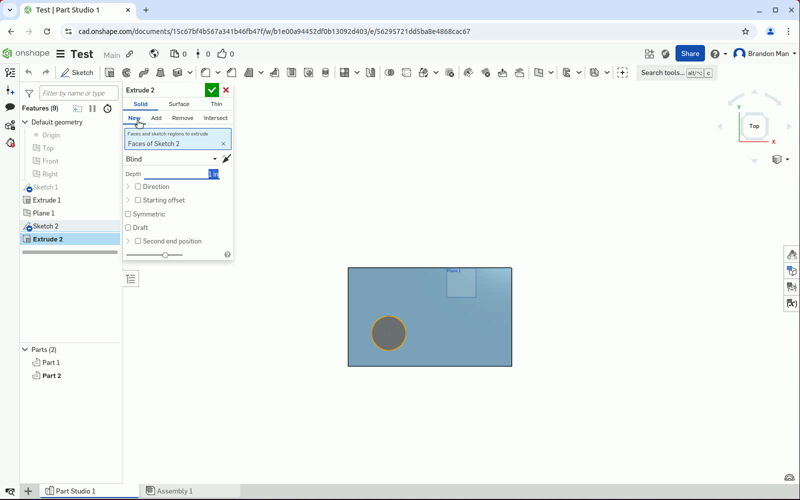
text(3.37)
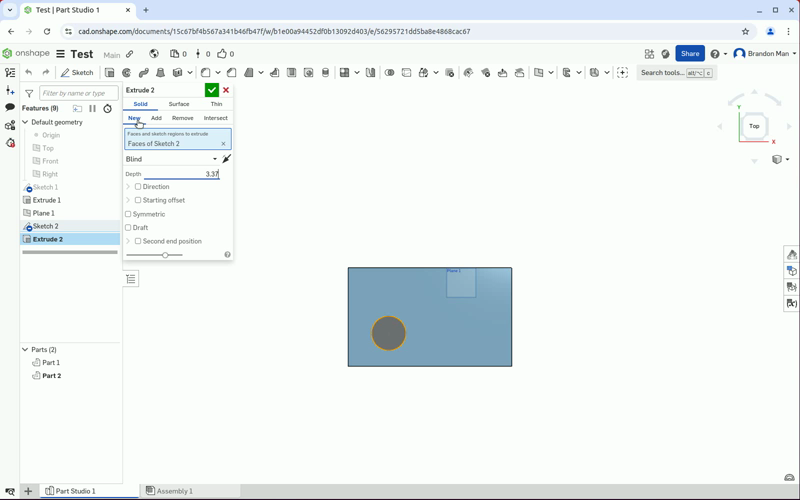
key(enter)
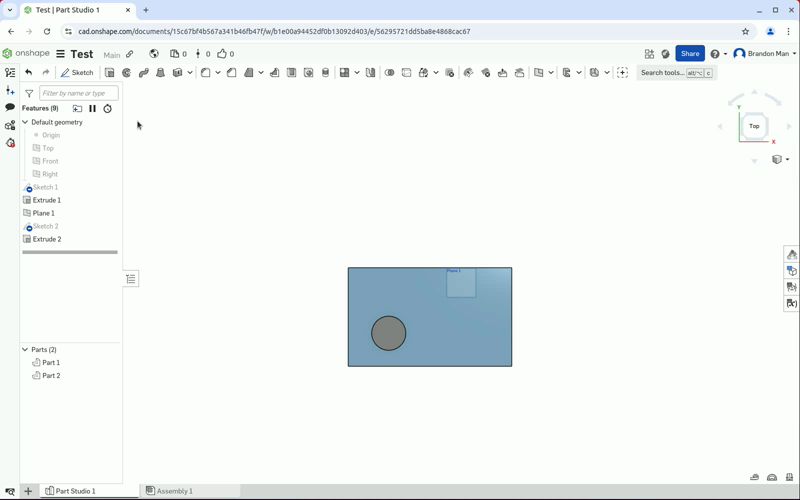
key(shift+h)
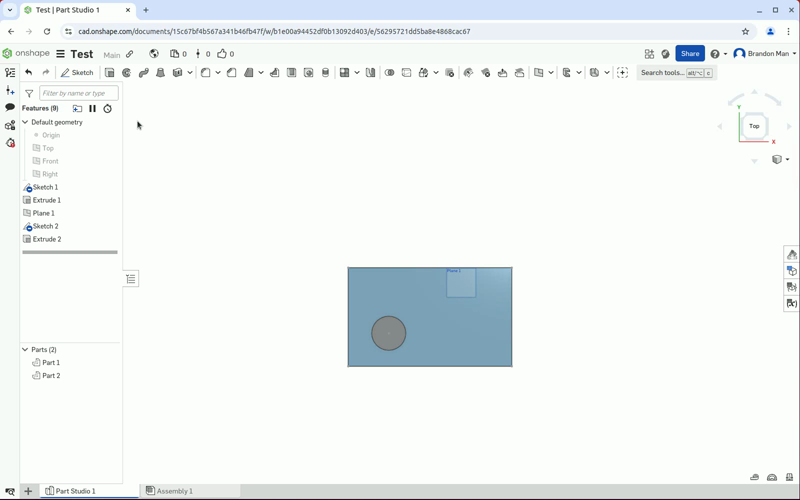
key(shift+h)
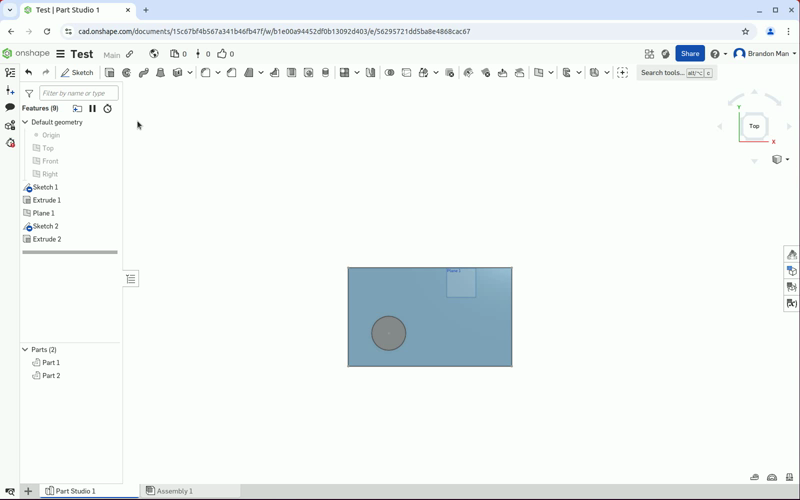
key(shift+7)
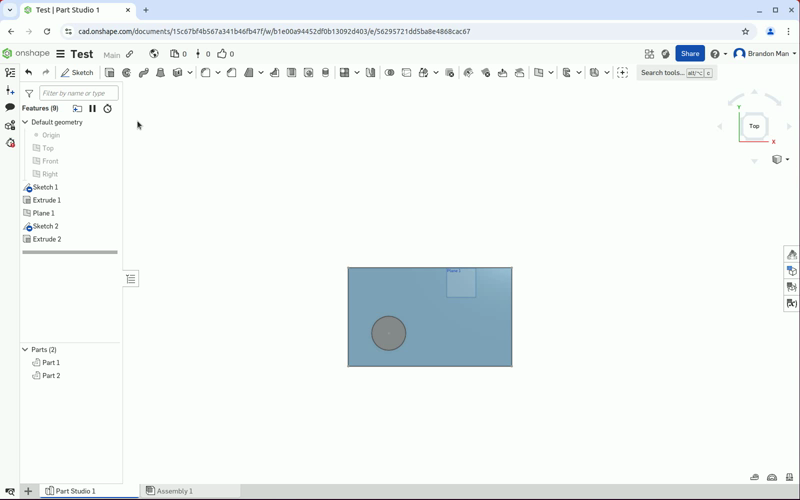
key(up, 3)
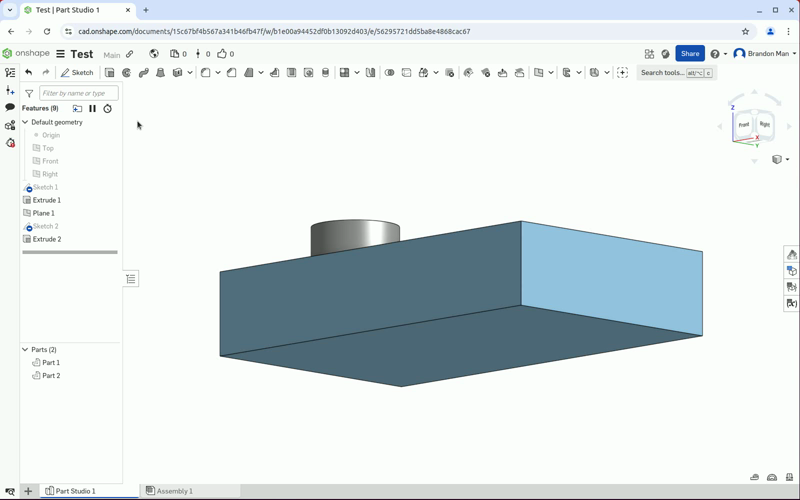
key(left, 3)
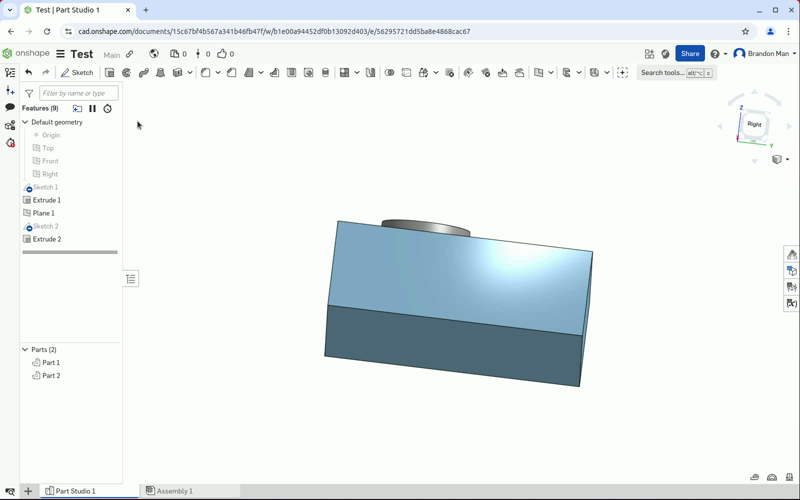
key(right, 3)
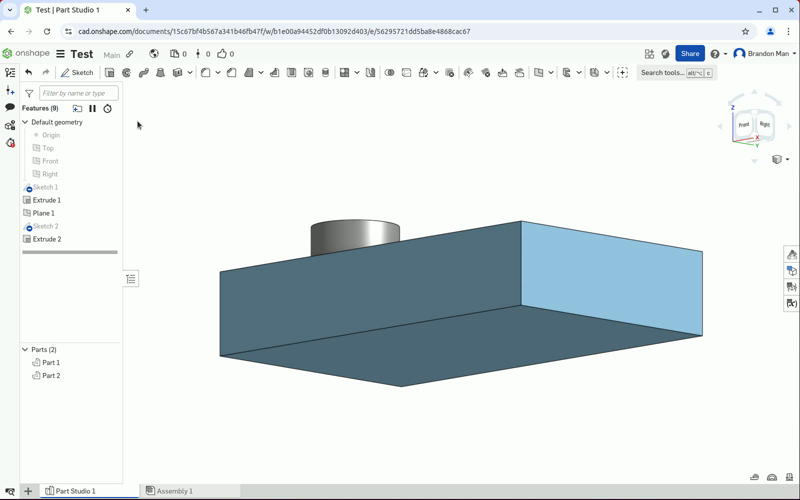
key(down, 3)
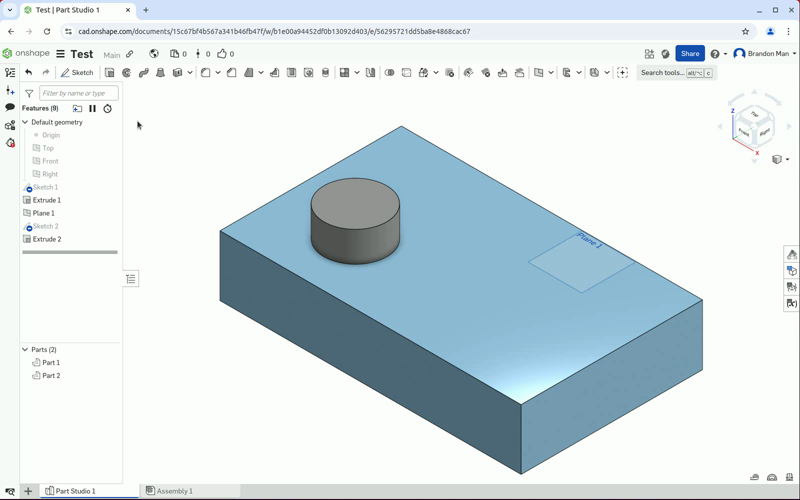
mouse_move(73, 189)
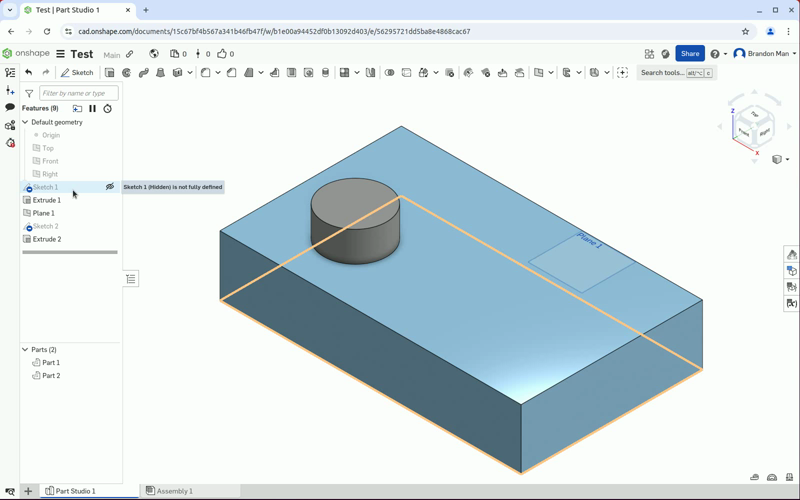
click(73, 189)